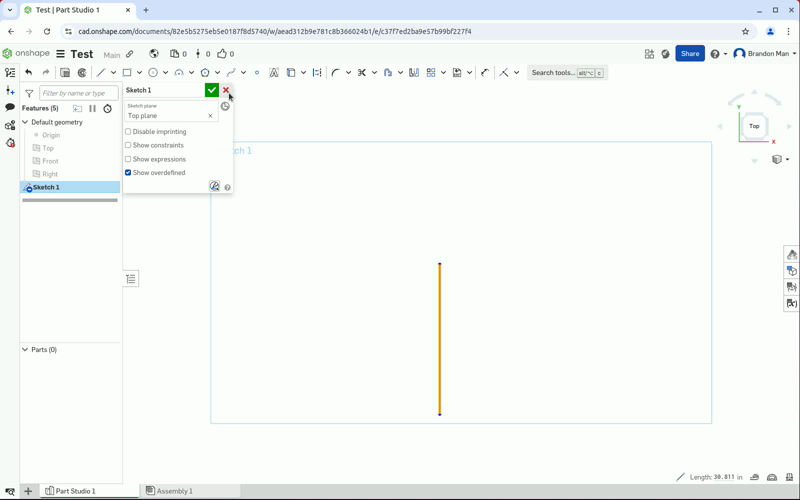
key(shift+h)
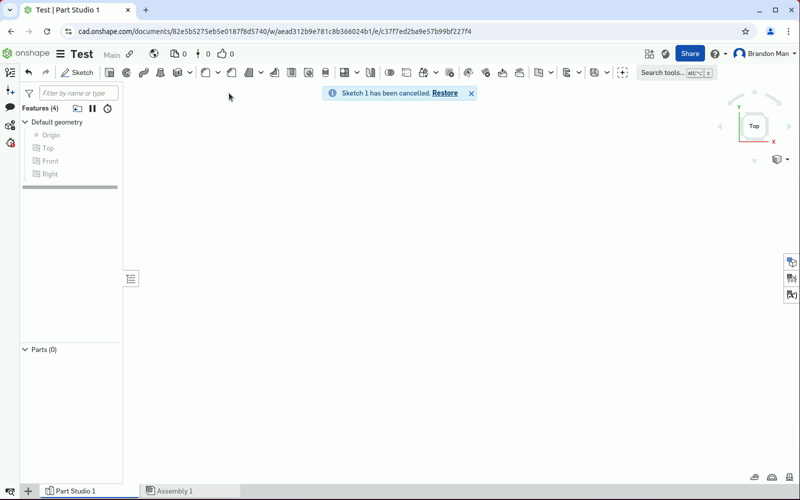
mouse_move(73, 352)
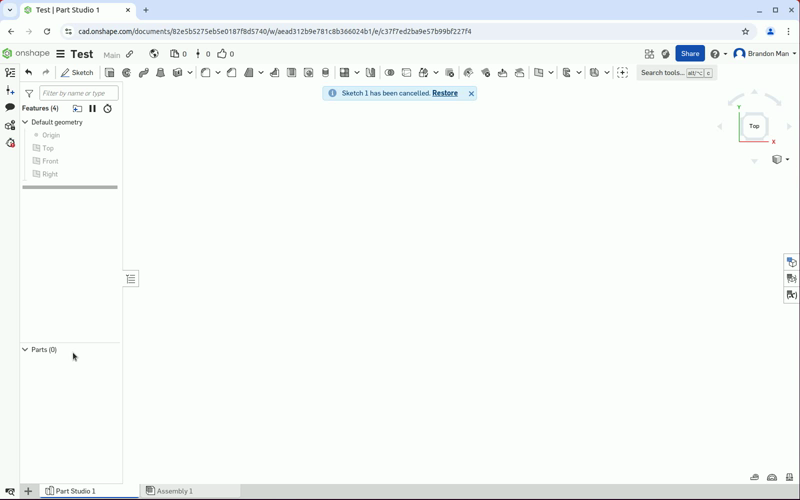
key(y)
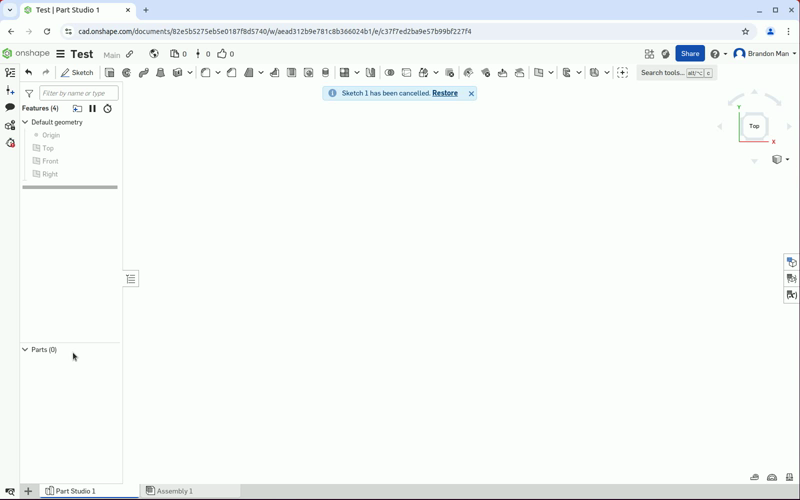
key(shift+p)
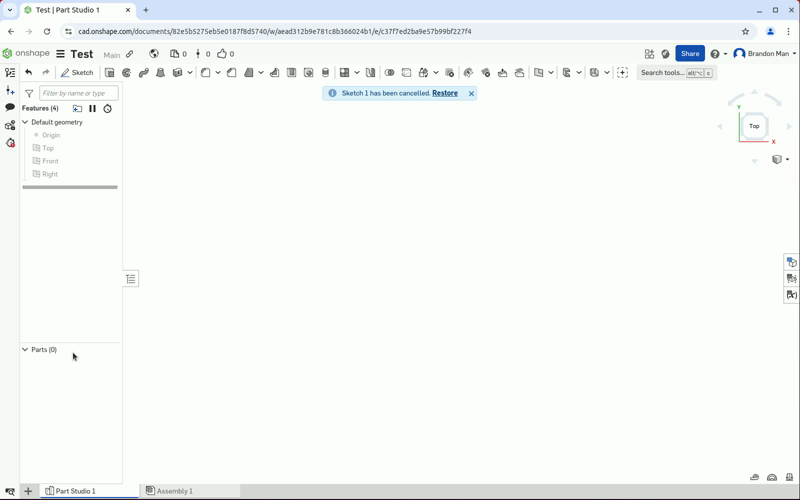
key(space)
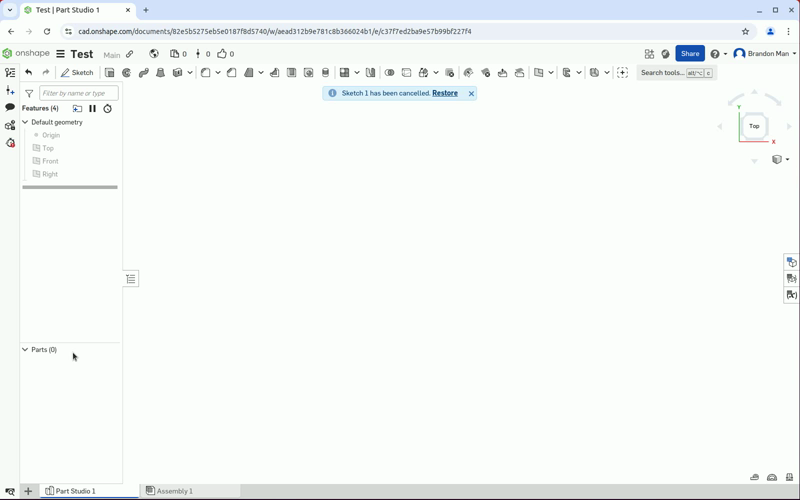
key_down(shift)
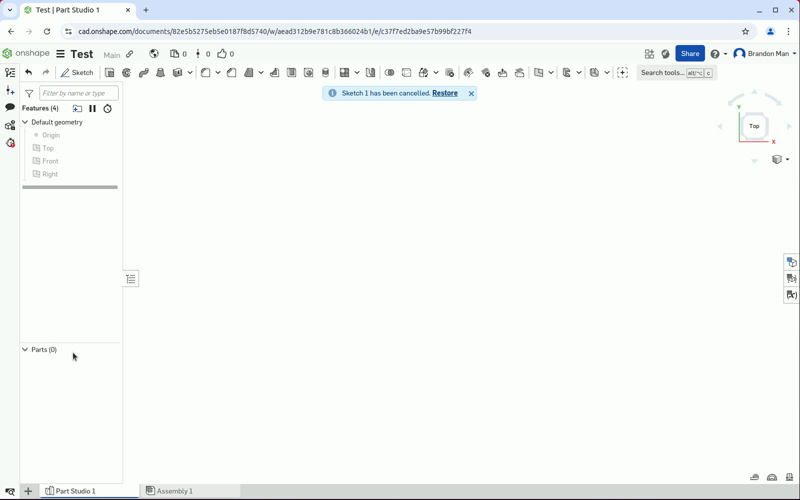
key(up)
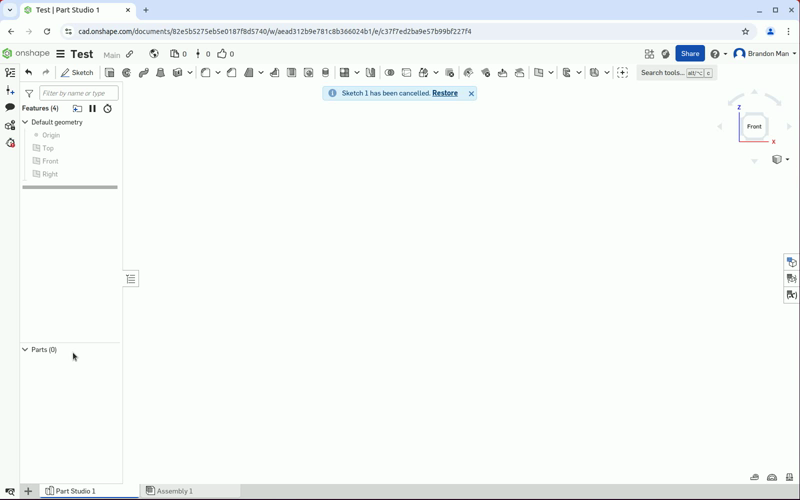
key_up(shift)
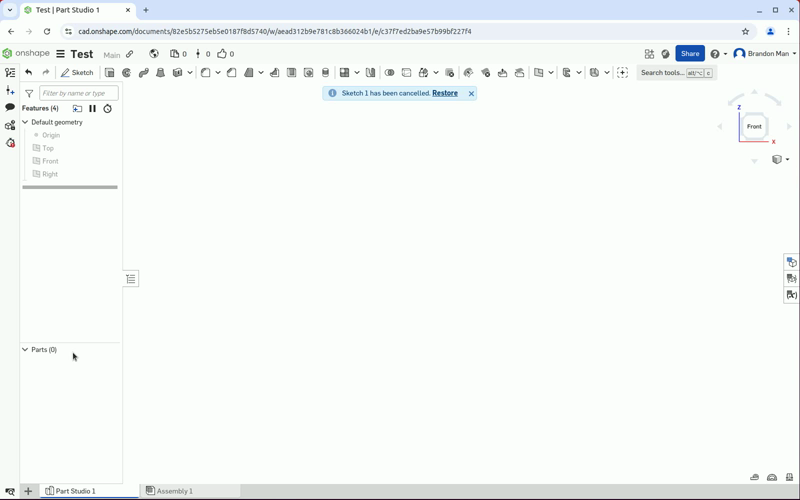
mouse_move(73, 352)
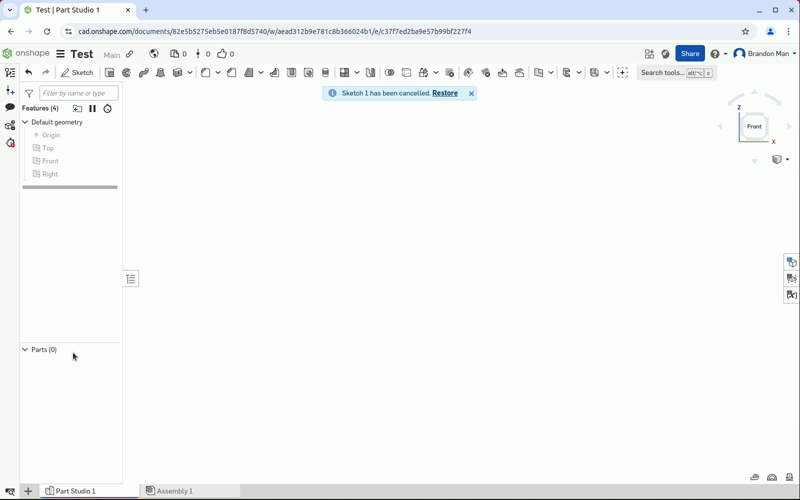
key(shift+y)
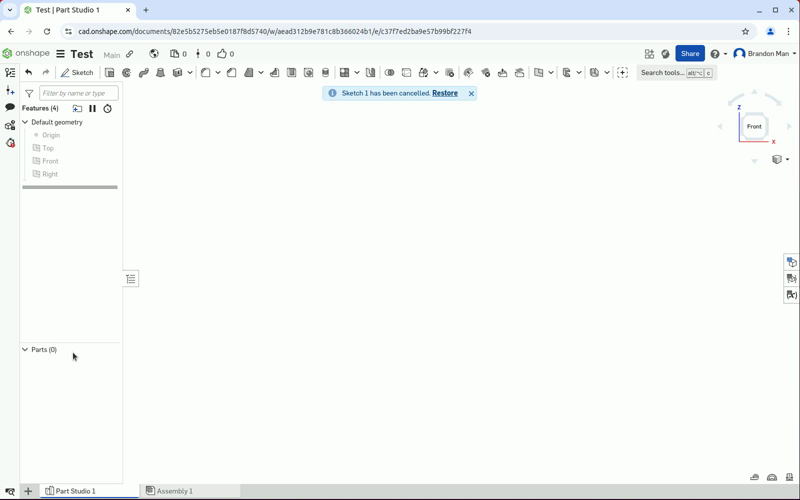
key(shift+s)
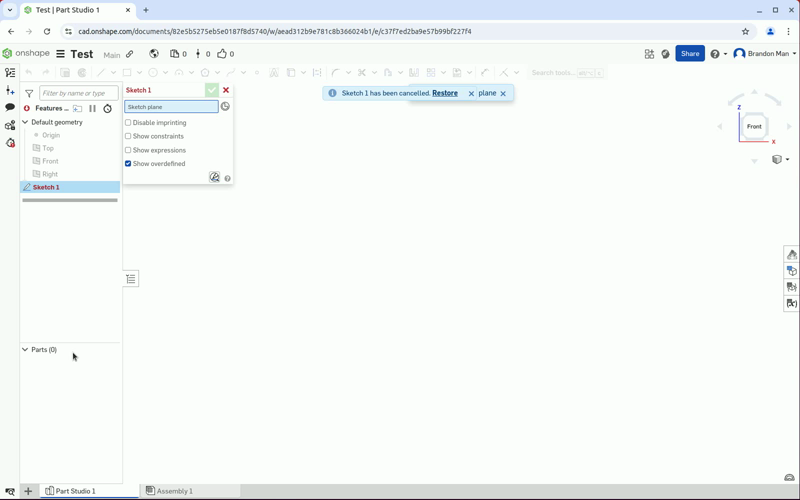
mouse_move(73, 163)
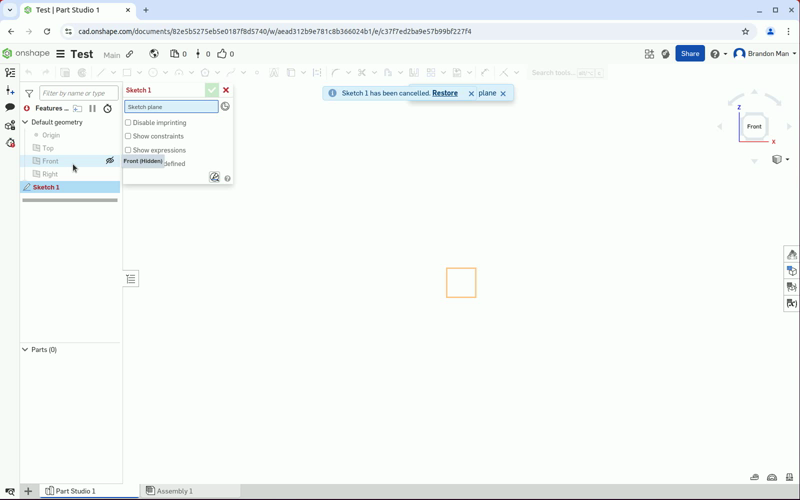
click(73, 163)
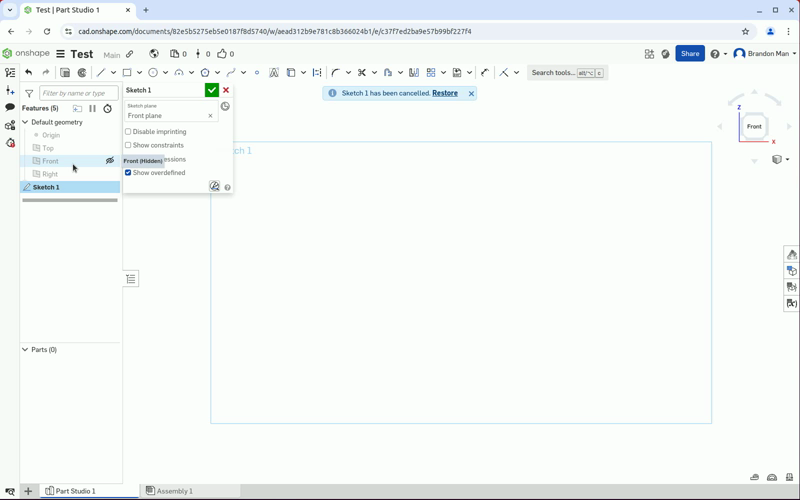
mouse_move(73, 352)
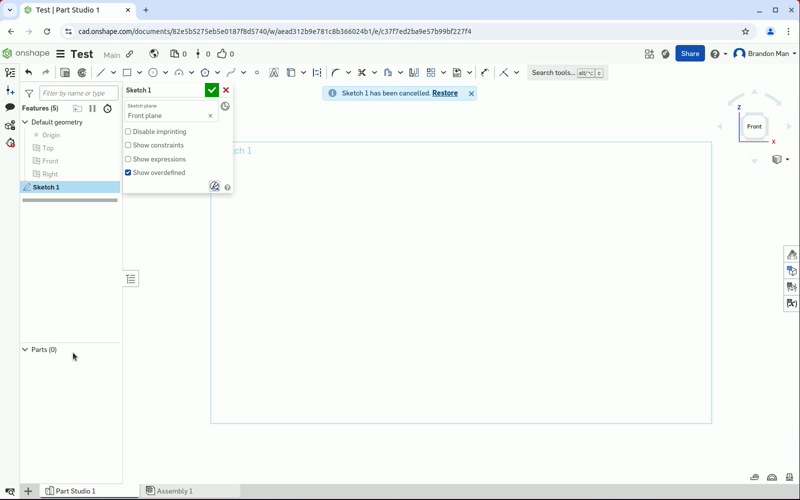
key(y)
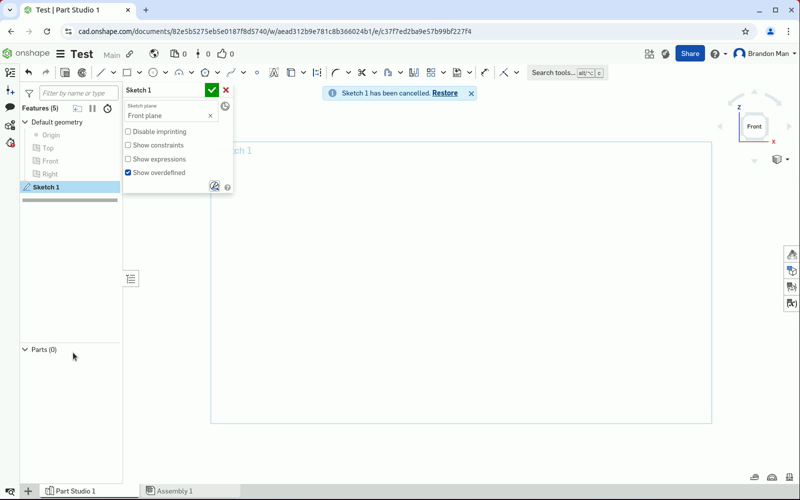
key(l)
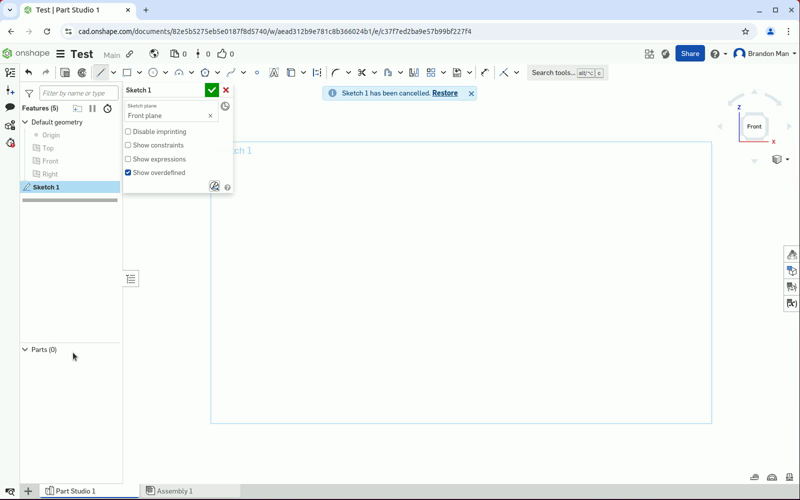
key_down(shift)
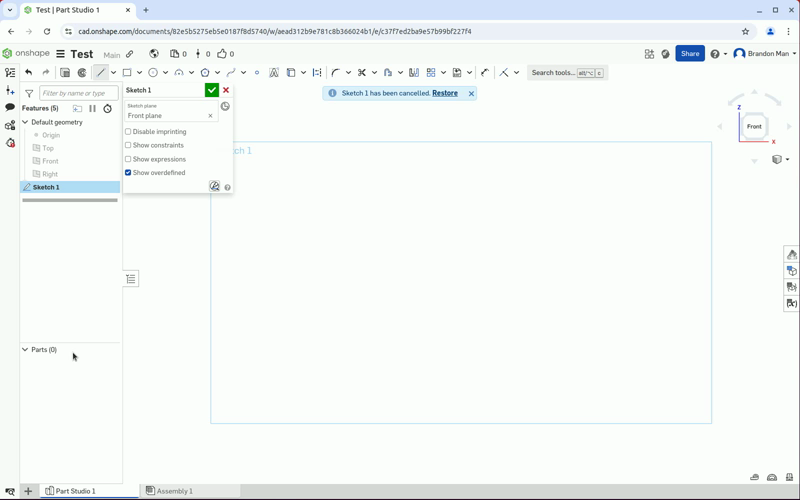
mouse_move(460, 306)
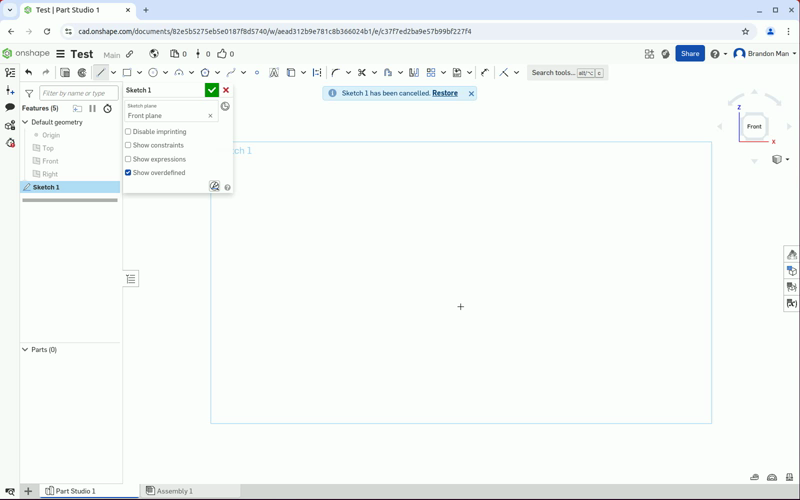
click(460, 306)
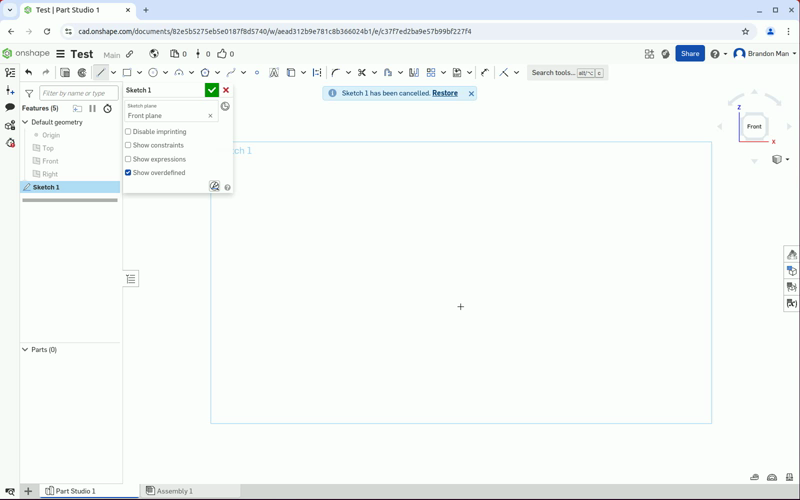
key_up(shift)
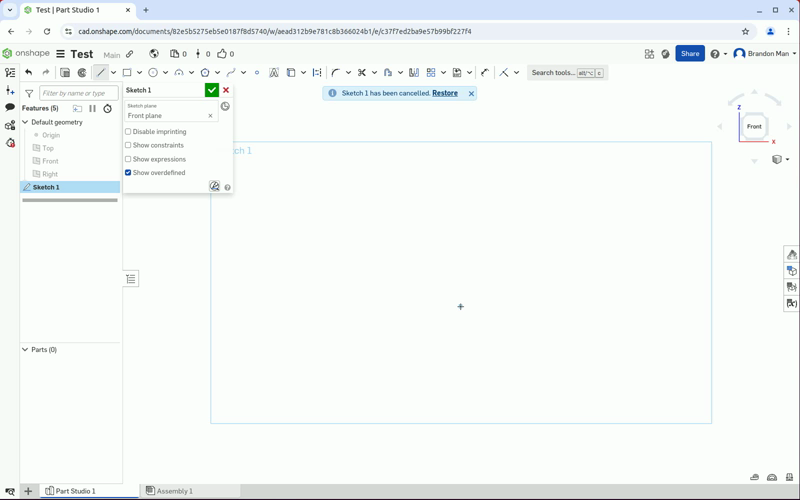
key_down(shift)
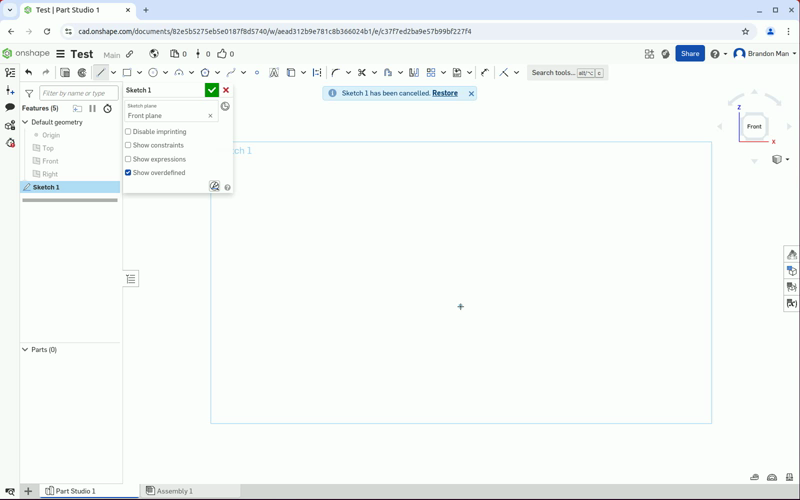
mouse_move(549, 306)
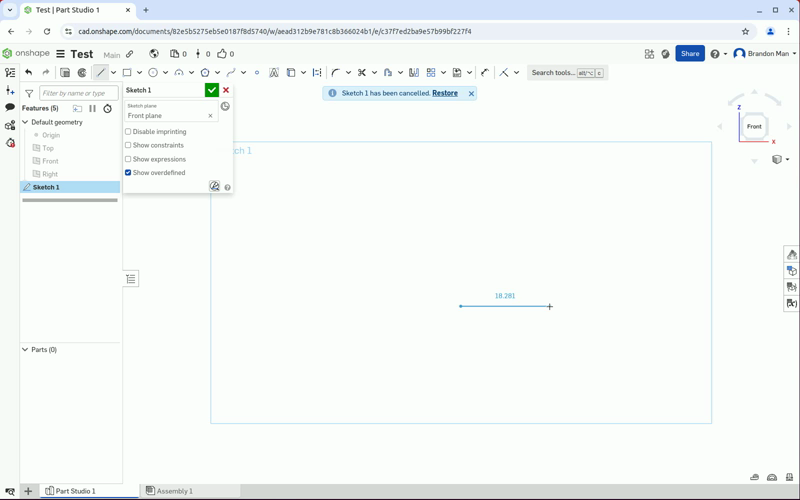
click(549, 306)
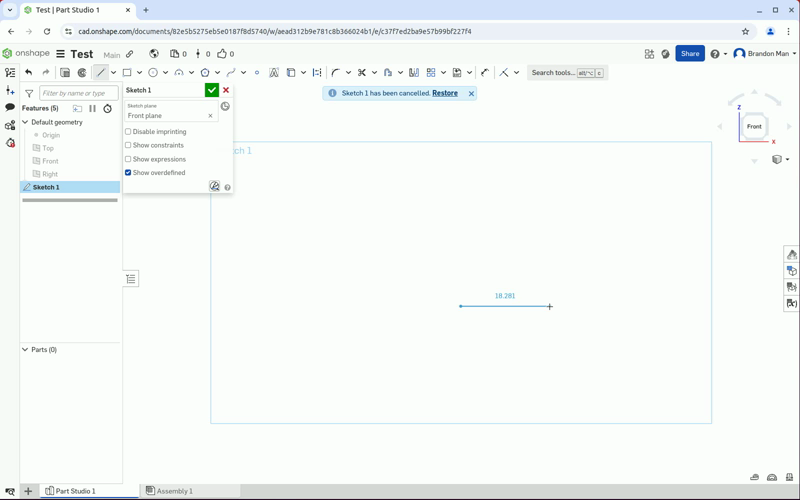
key_up(shift)
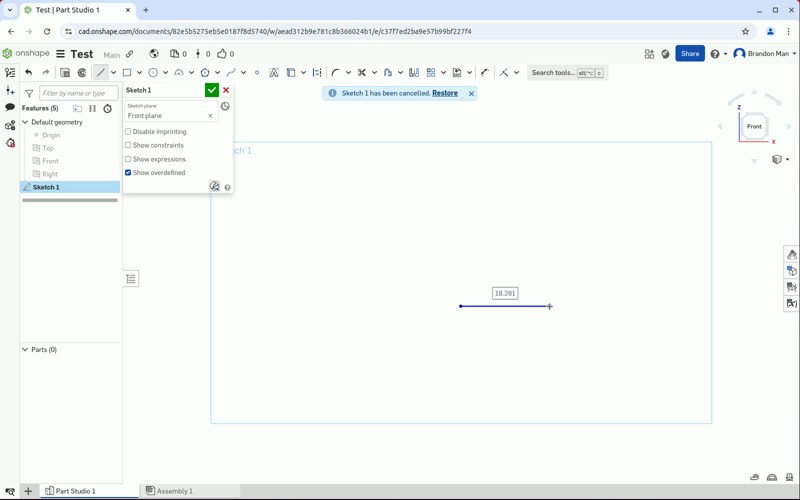
key(esc)
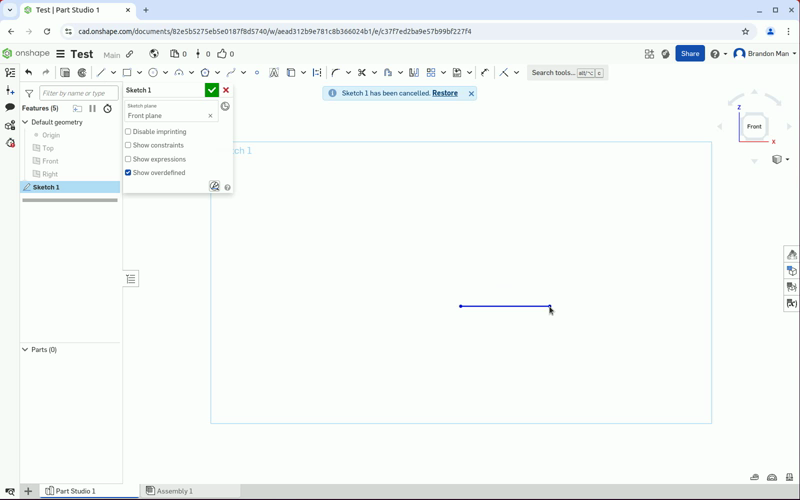
key(a)
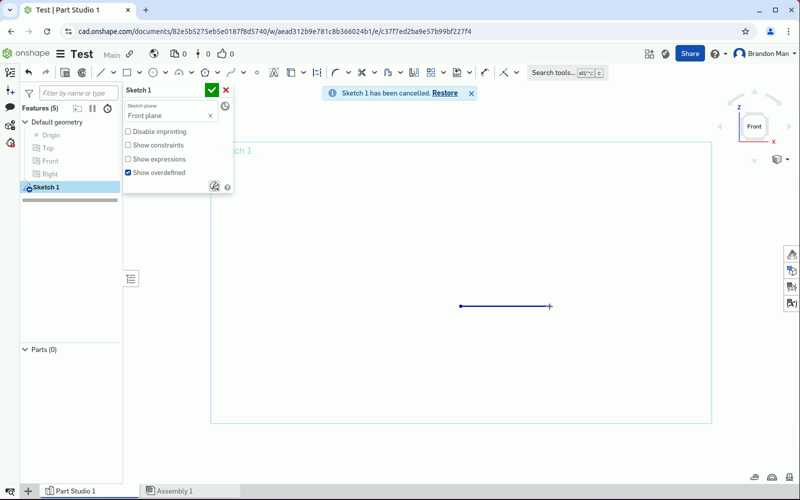
mouse_move(549, 306)
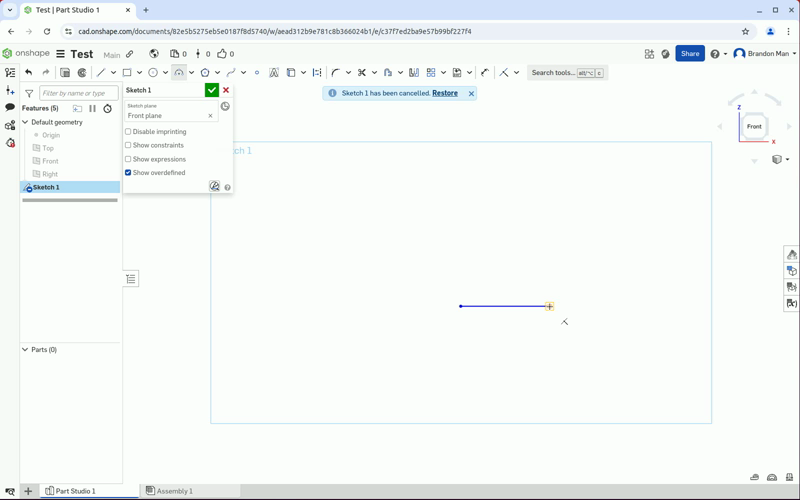
click(549, 306)
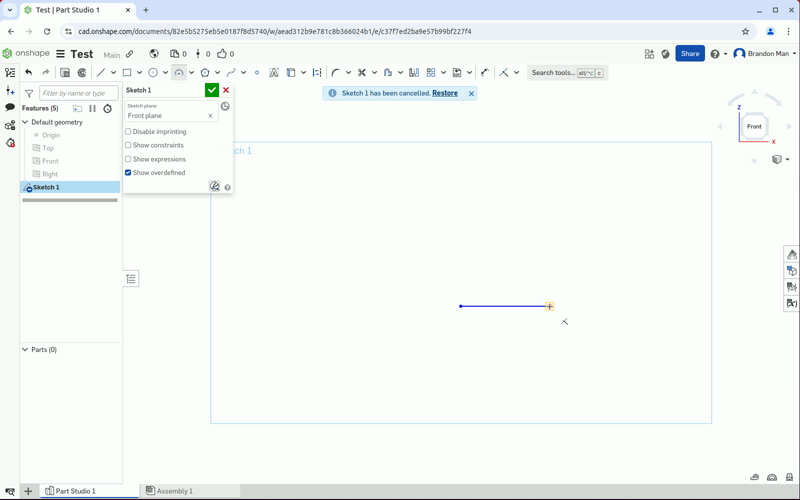
key_down(shift)
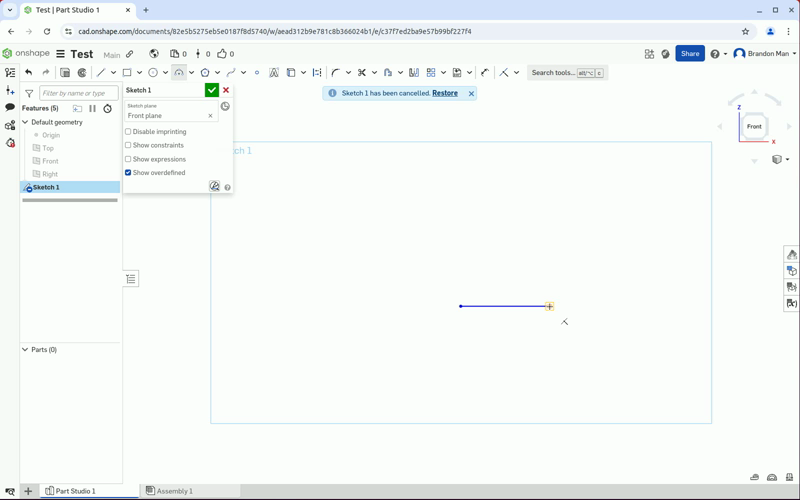
mouse_move(549, 258)
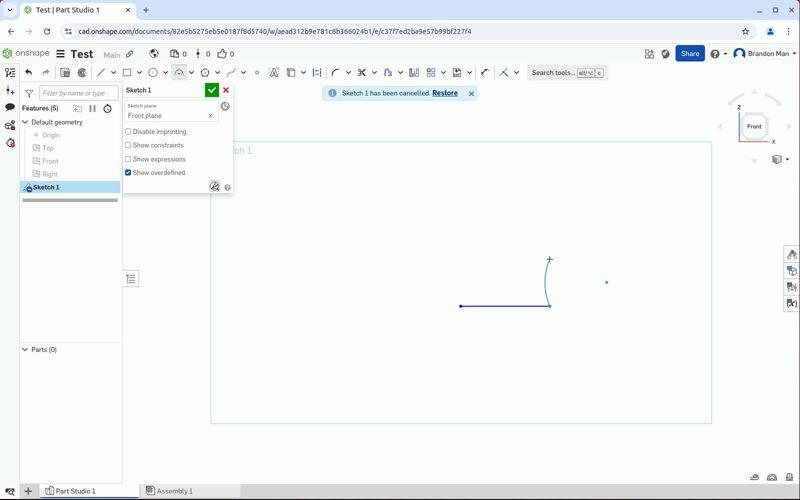
click(549, 258)
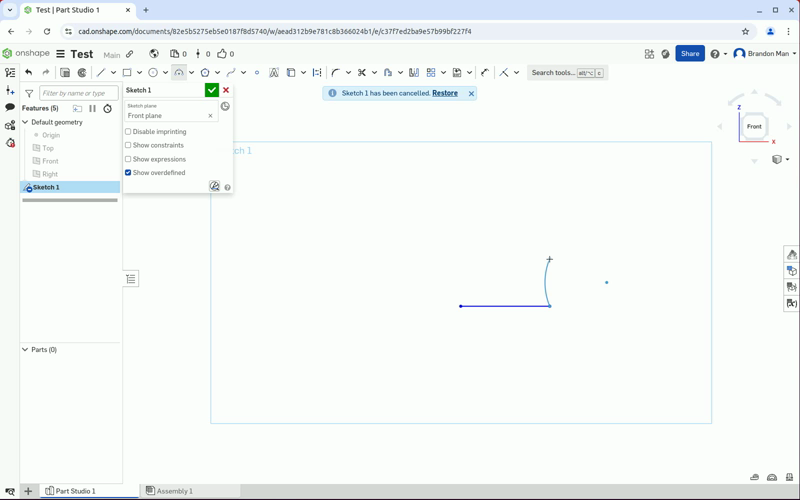
mouse_move(573, 282)
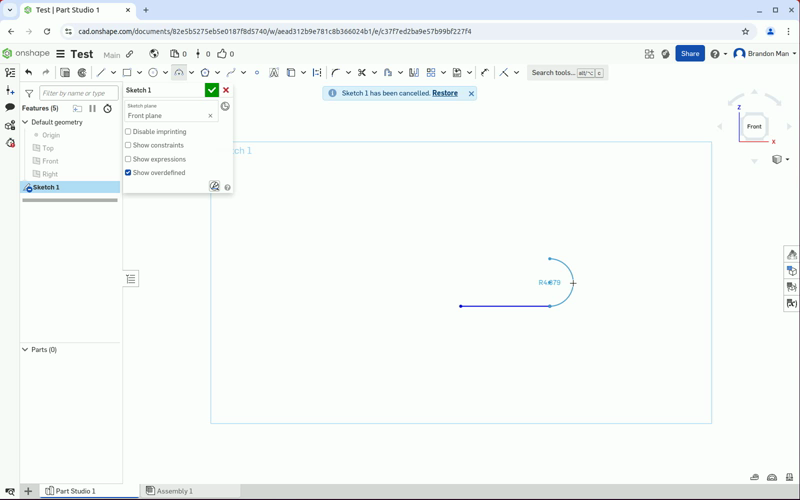
click(573, 282)
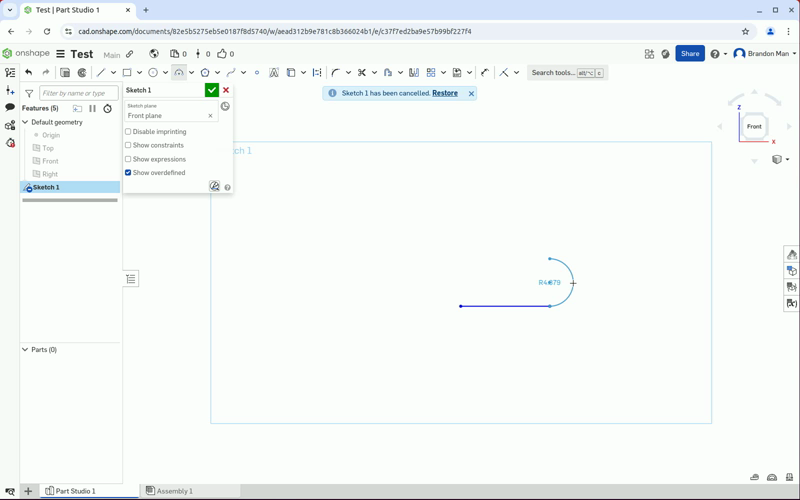
key_up(shift)
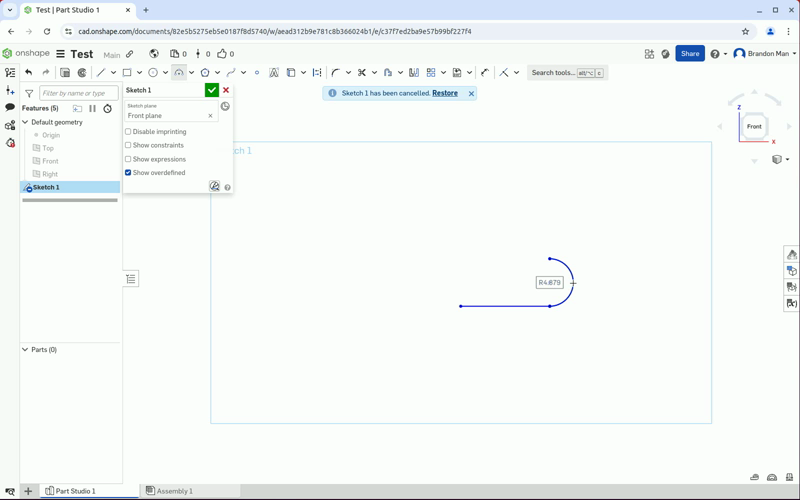
key(esc)
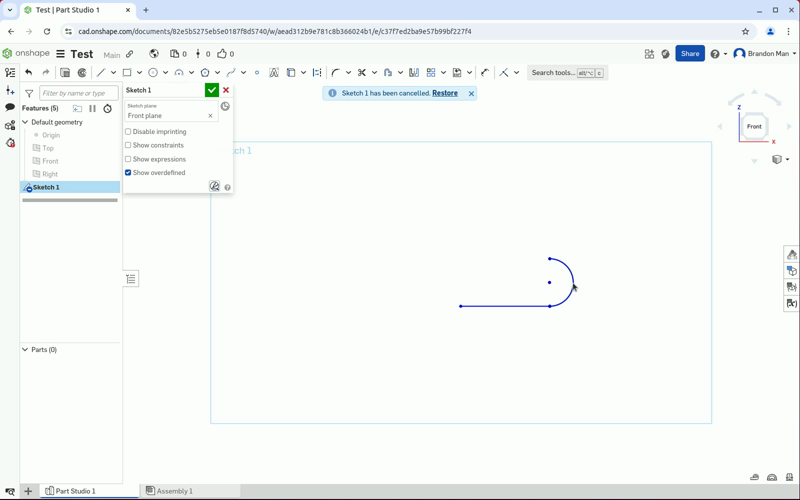
key(l)
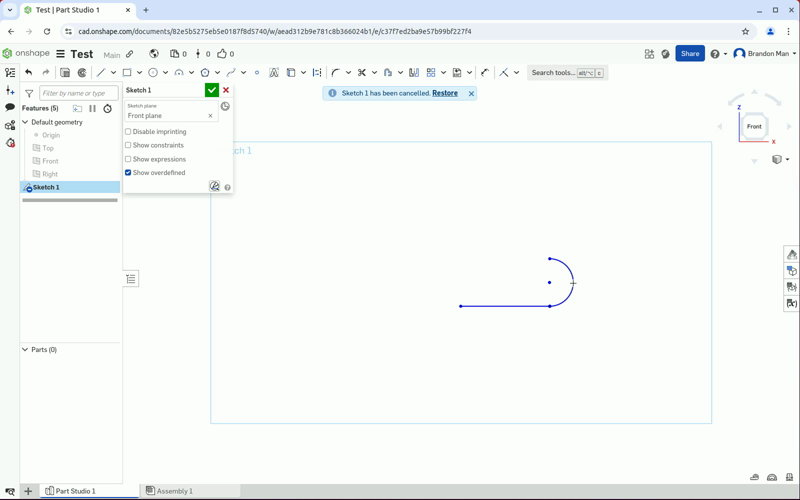
mouse_move(549, 258)
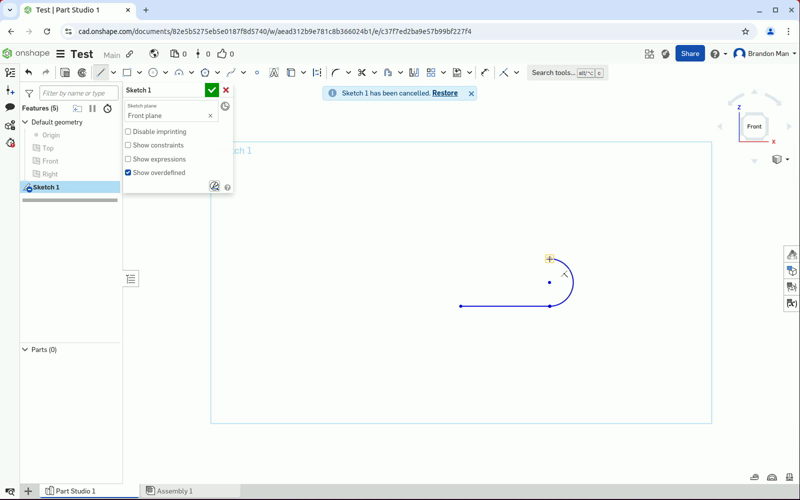
click(549, 258)
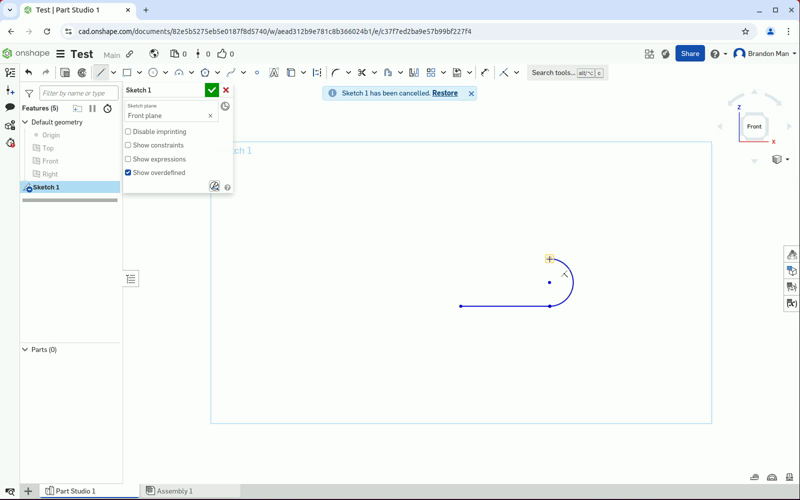
key_down(shift)
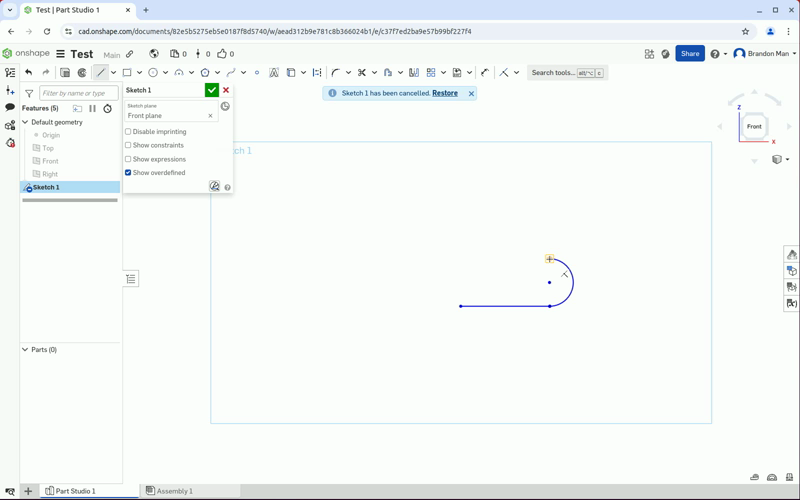
mouse_move(460, 258)
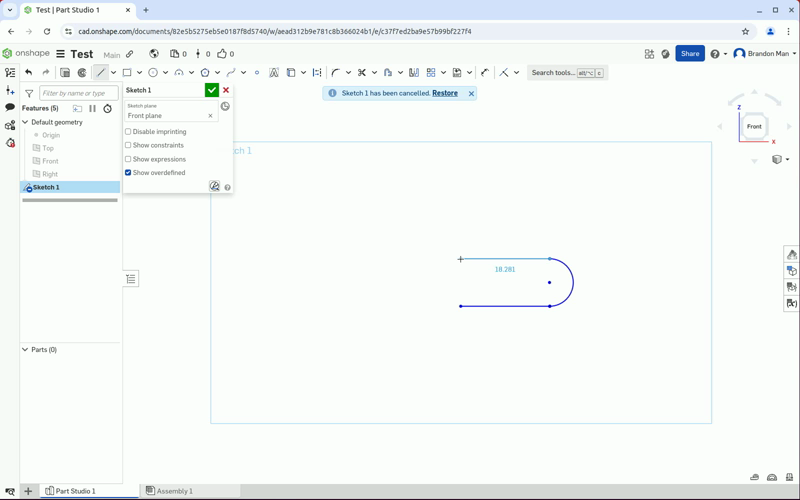
click(460, 258)
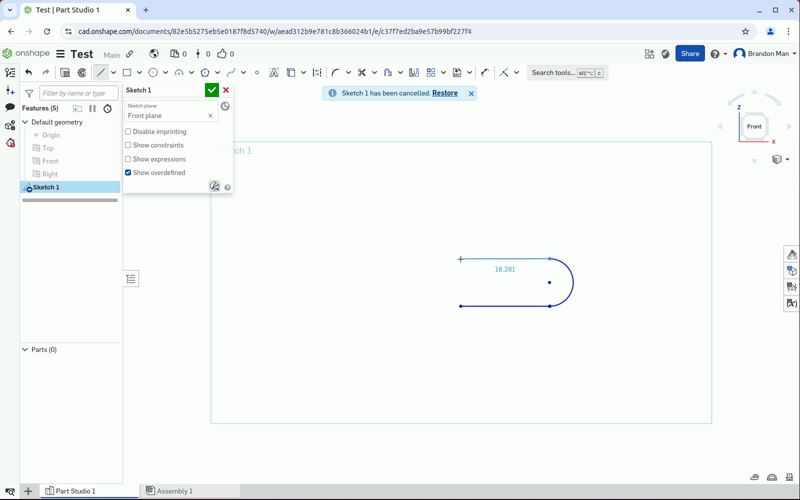
key_up(shift)
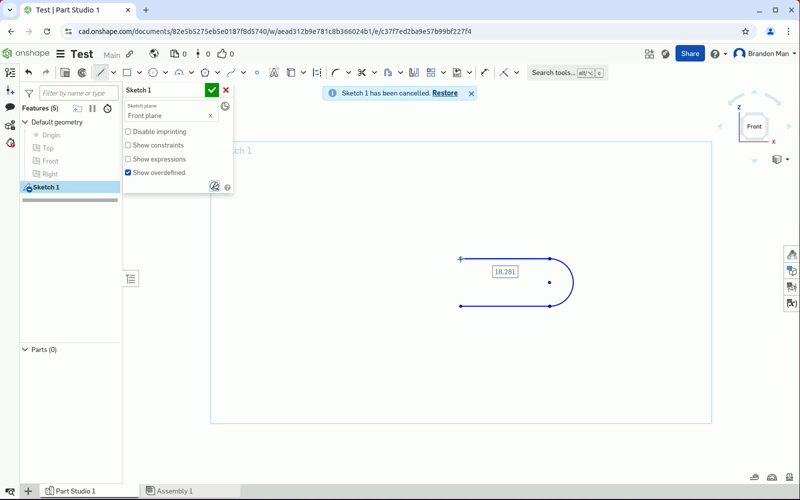
key(esc)
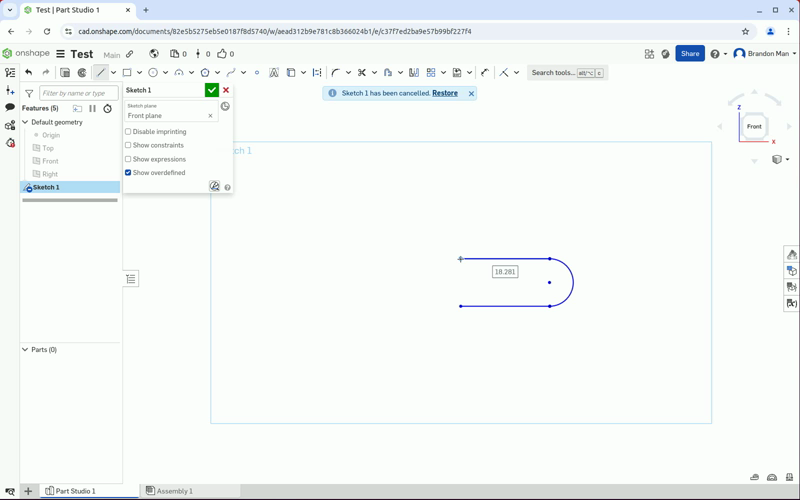
key(a)
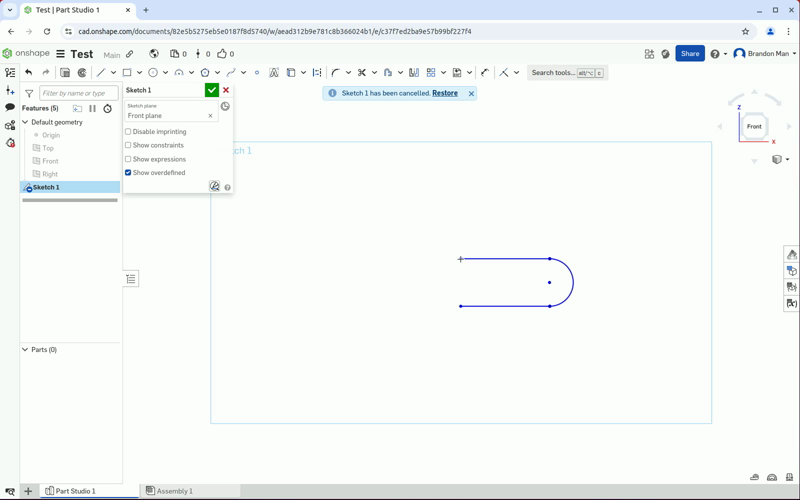
mouse_move(460, 258)
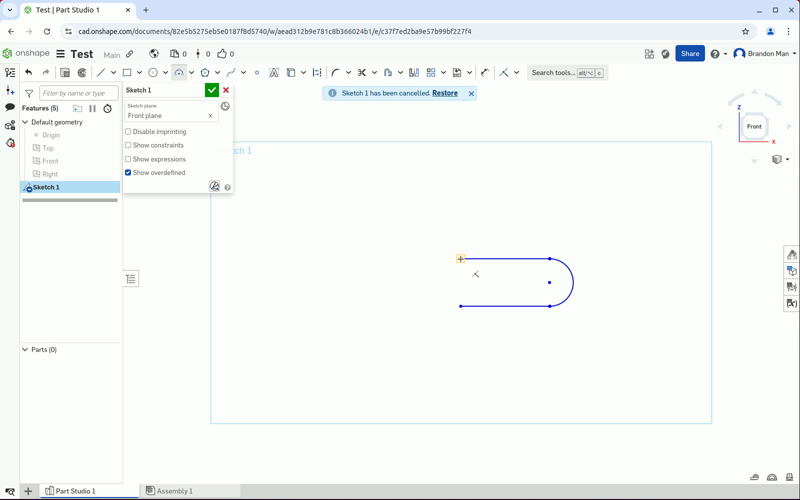
click(460, 258)
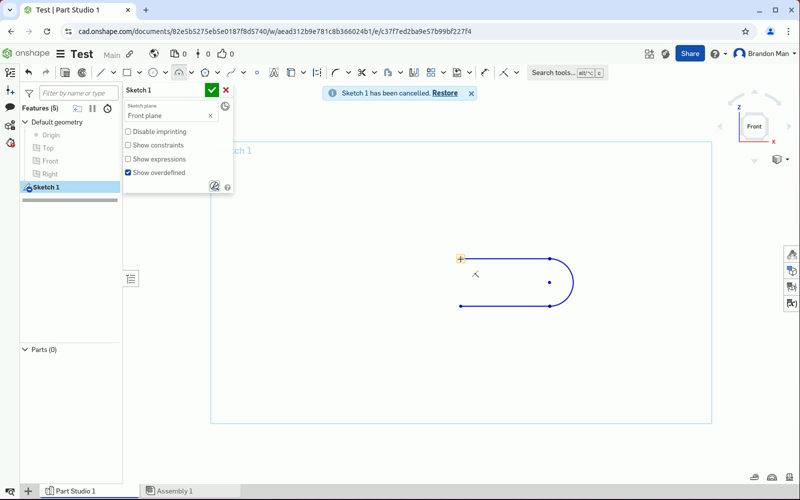
mouse_move(460, 306)
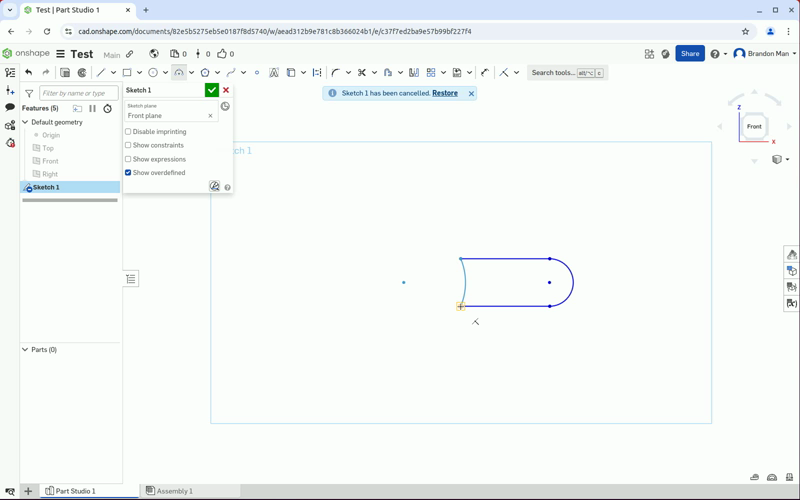
click(460, 306)
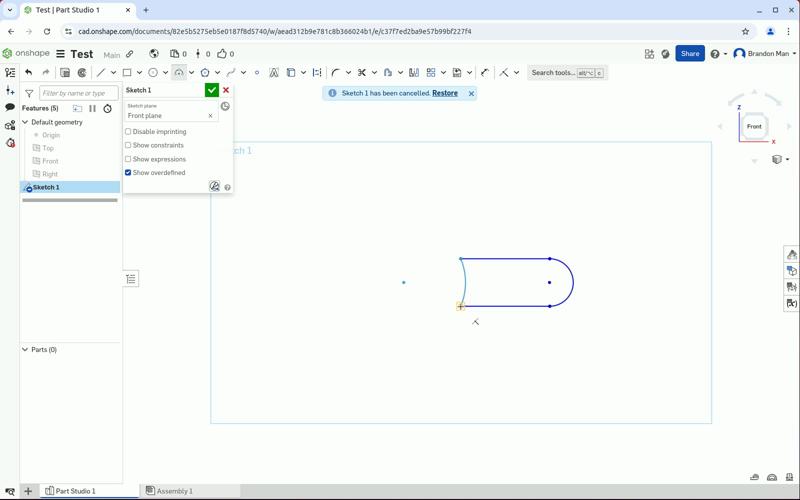
key_down(shift)
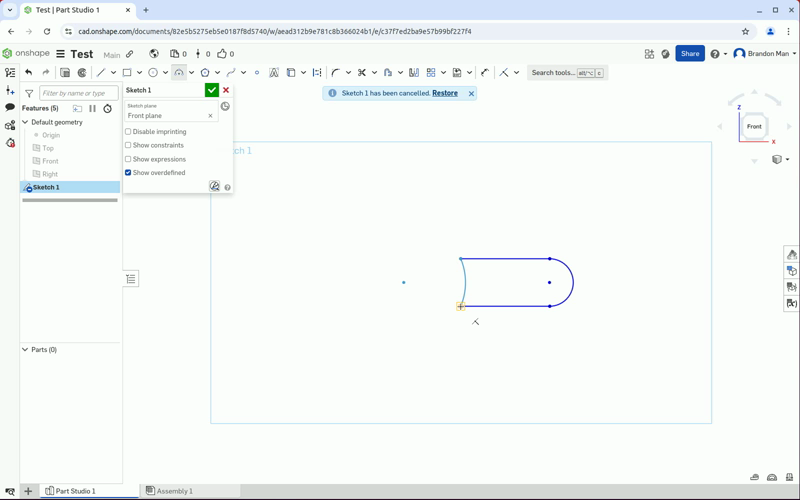
mouse_move(437, 282)
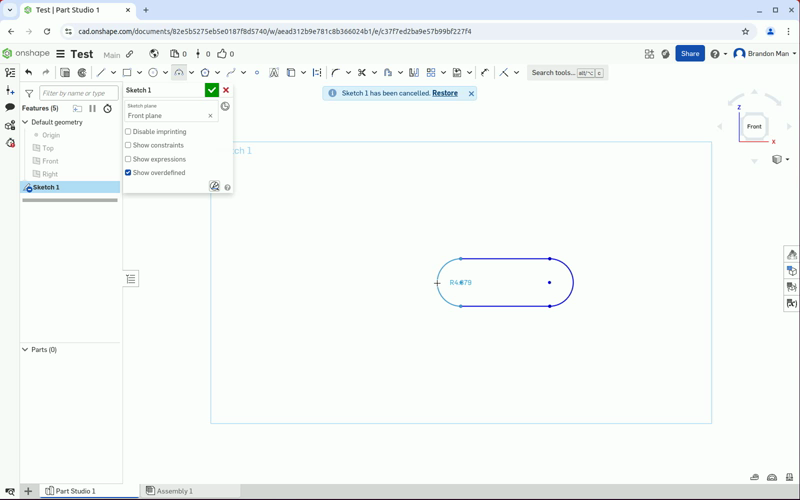
click(437, 282)
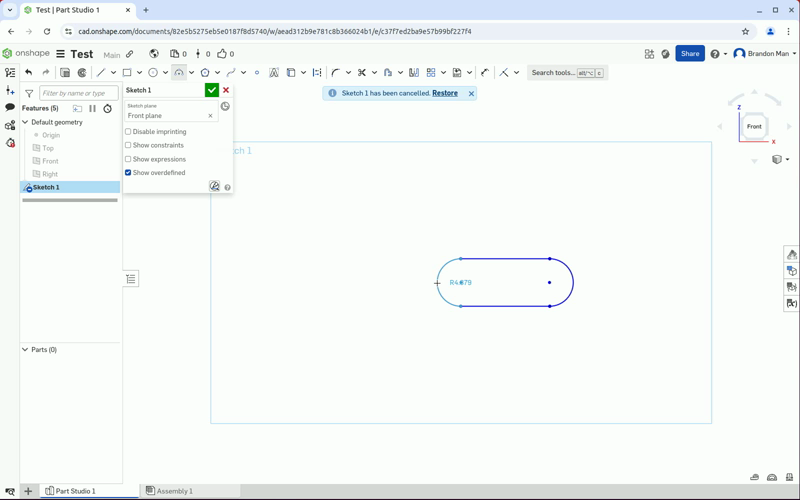
key_up(shift)
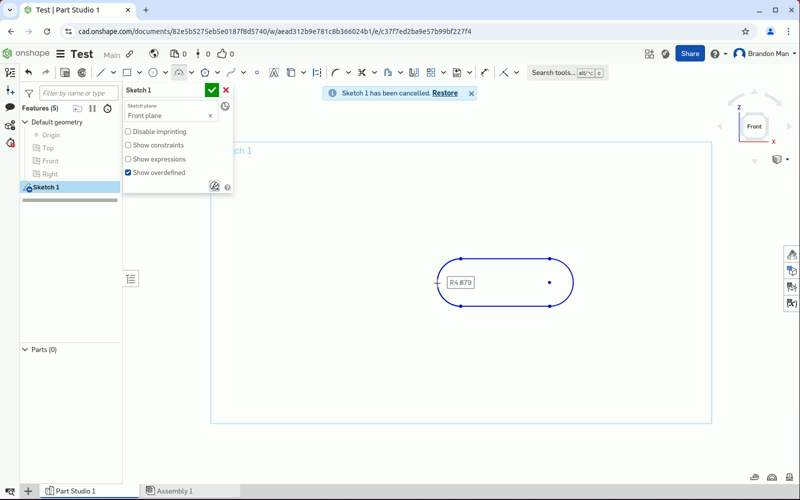
key(esc)
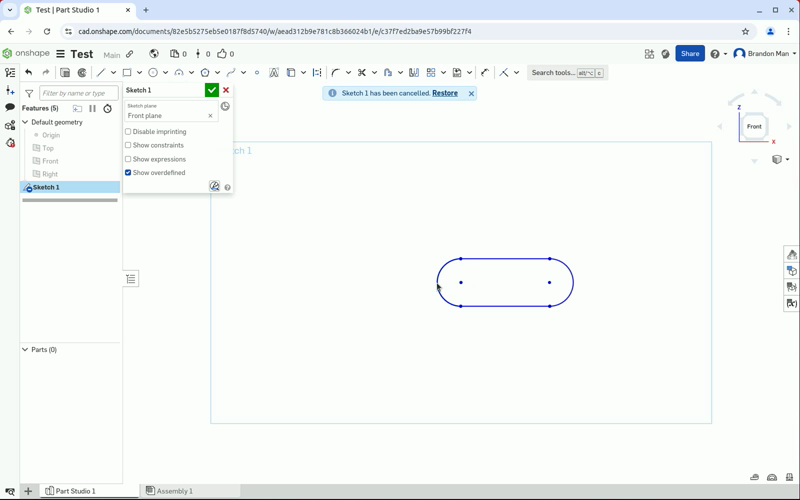
key(c)
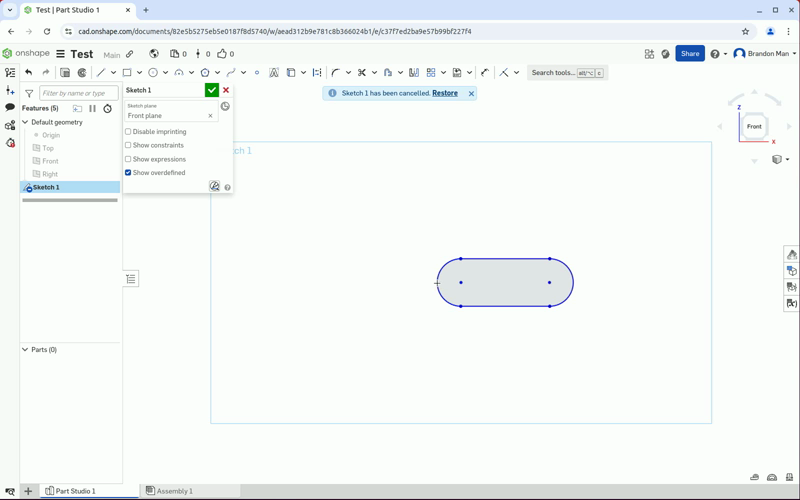
key_down(shift)
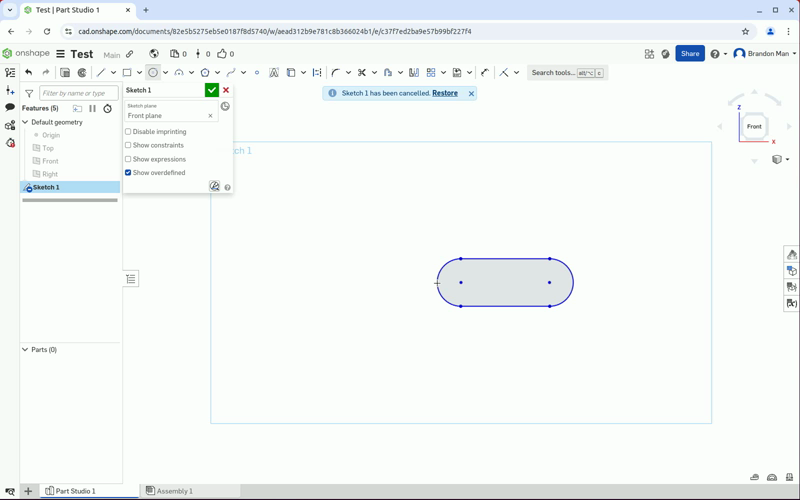
mouse_move(460, 282)
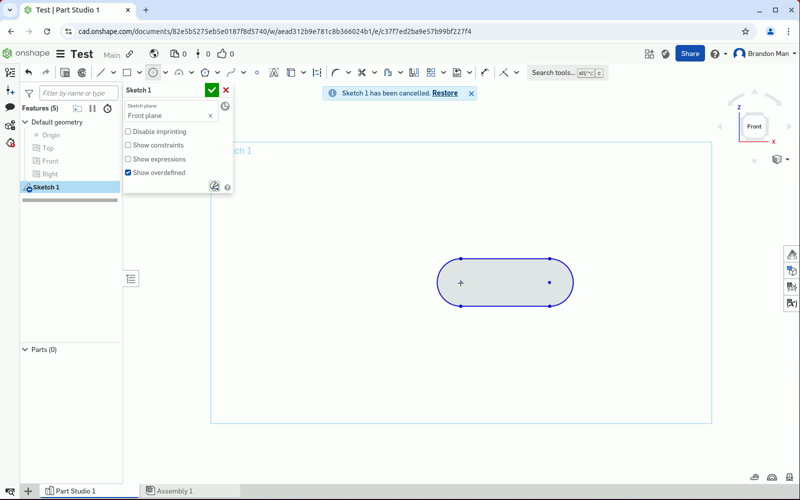
click(460, 282)
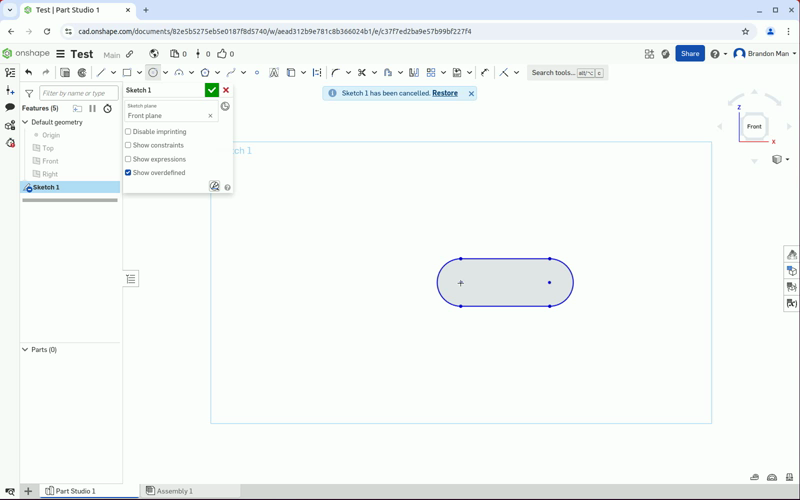
key_up(shift)
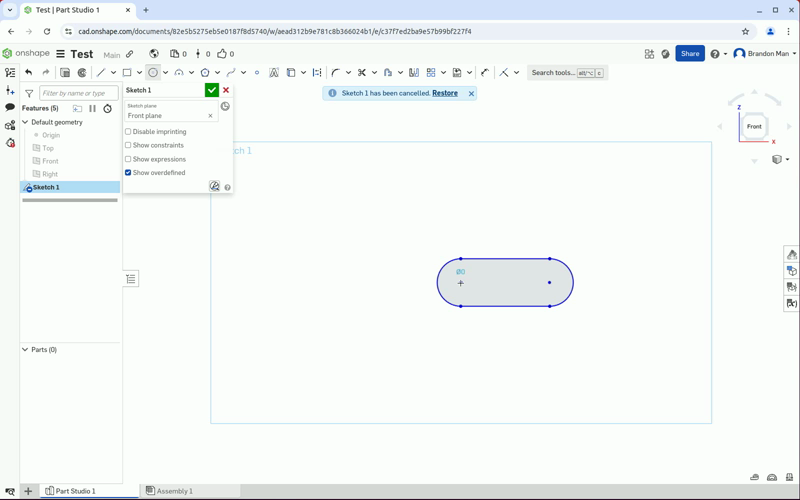
mouse_move(474, 282)
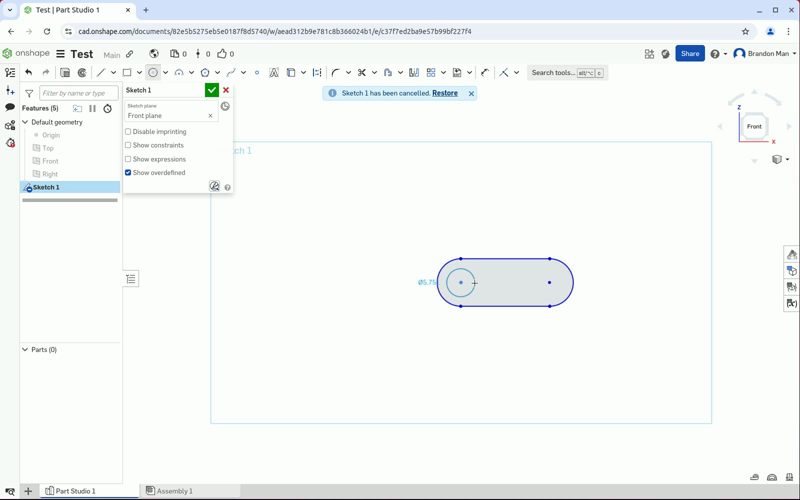
click(474, 282)
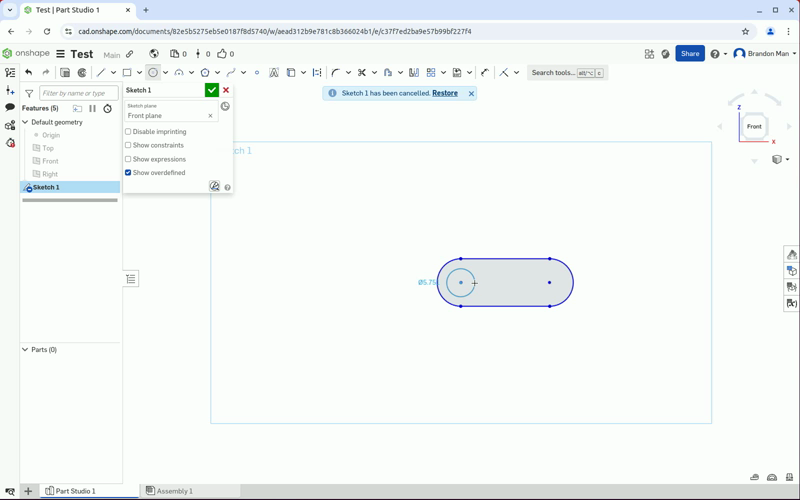
key(esc)
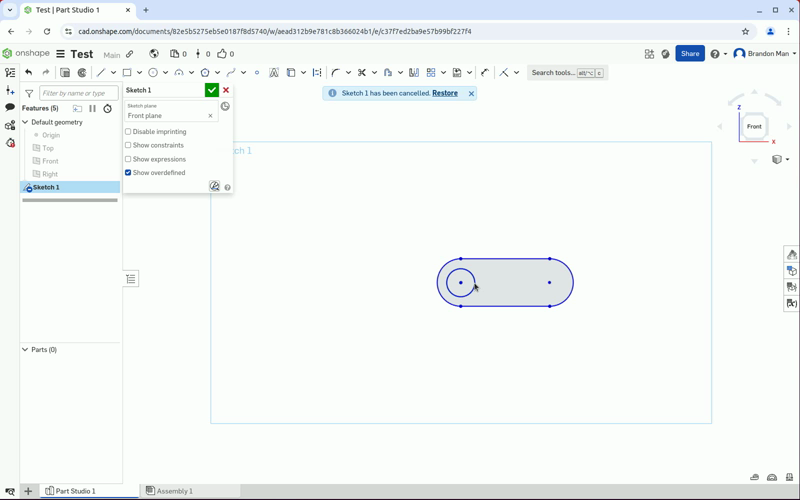
key(c)
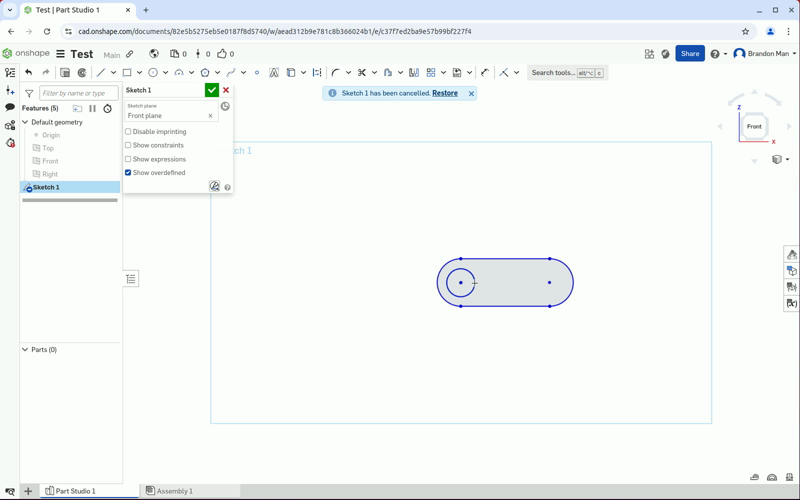
key_down(shift)
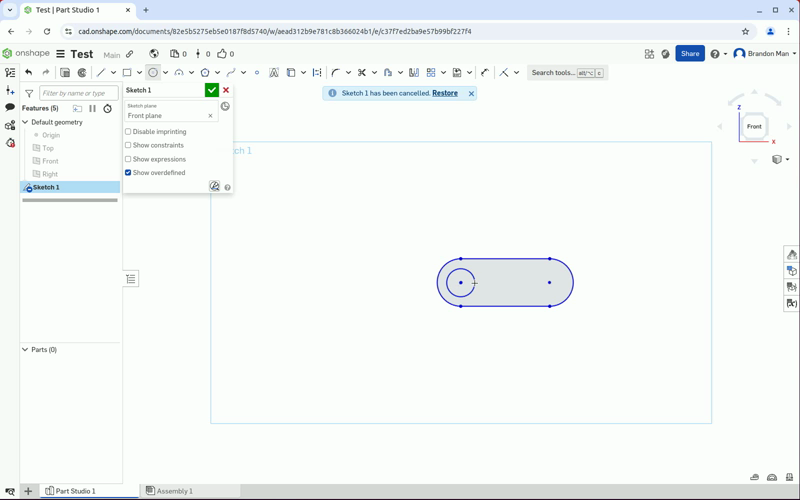
mouse_move(549, 282)
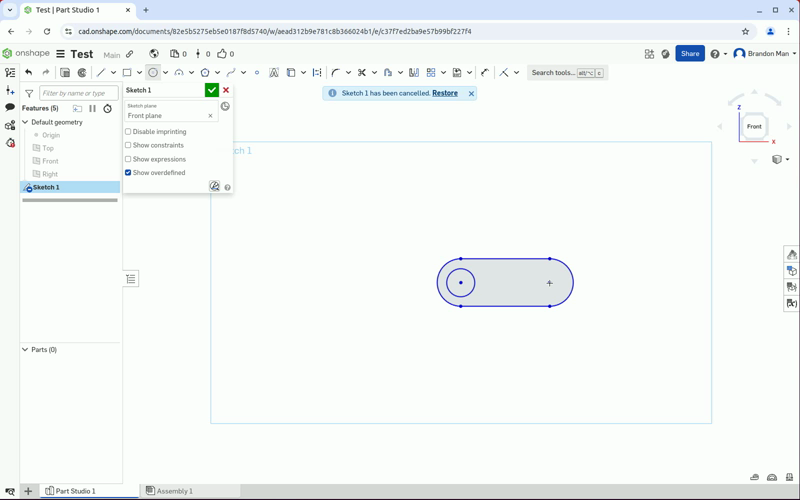
click(549, 282)
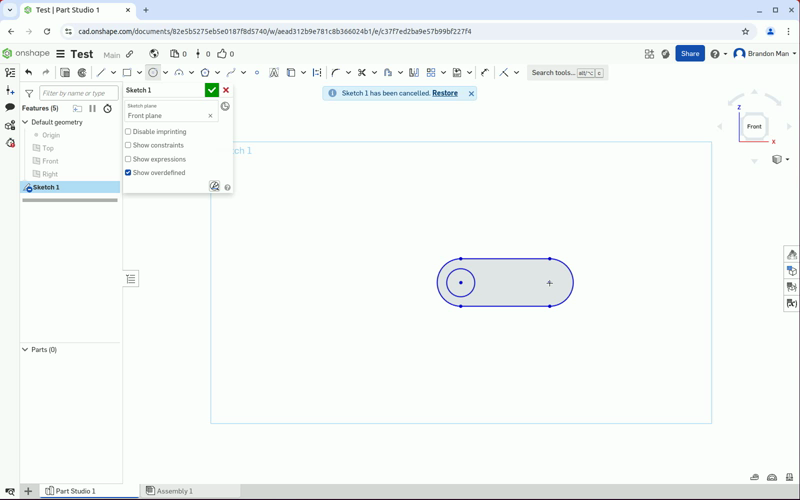
key_up(shift)
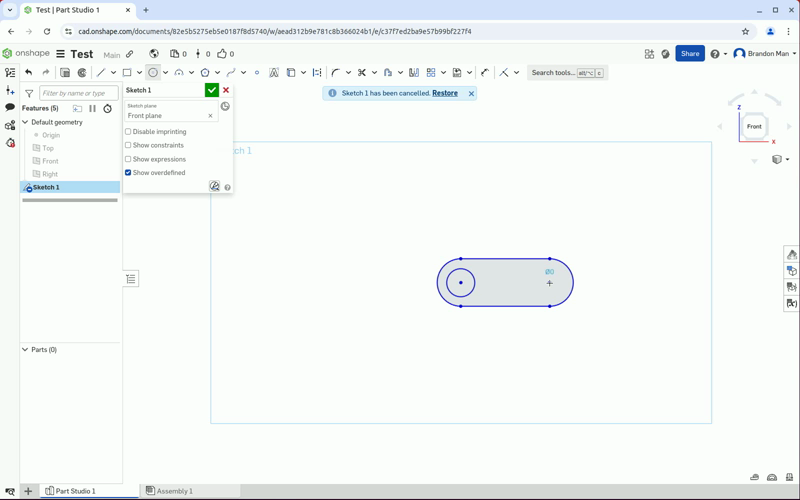
mouse_move(563, 282)
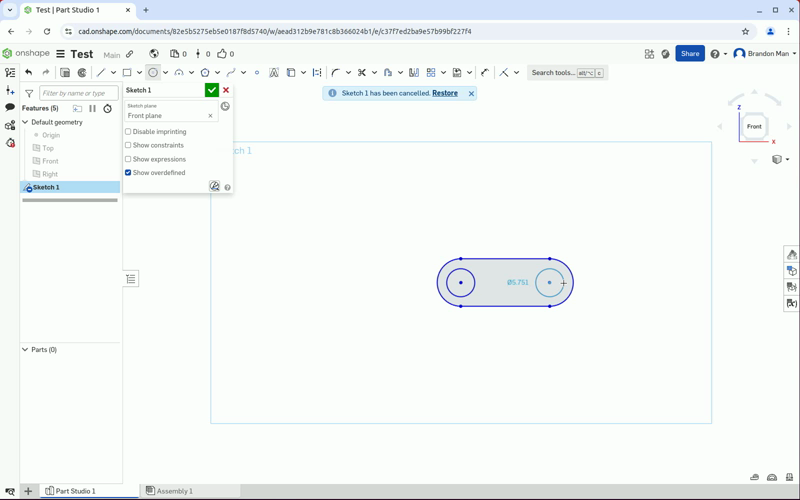
click(563, 282)
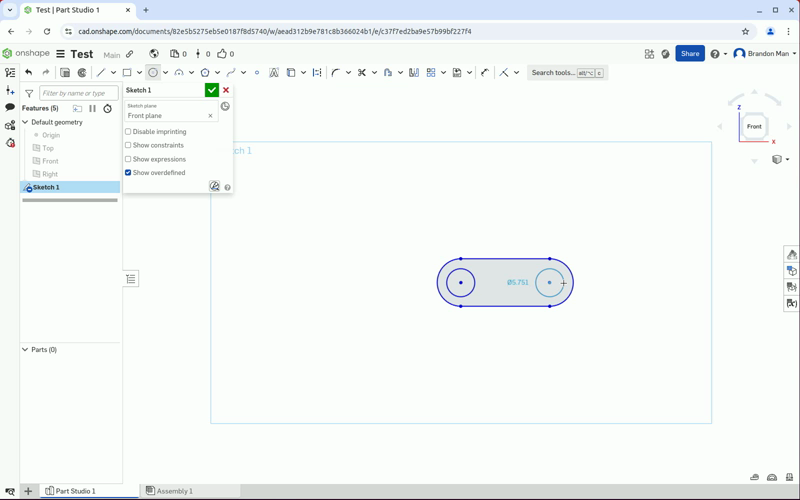
key(esc)
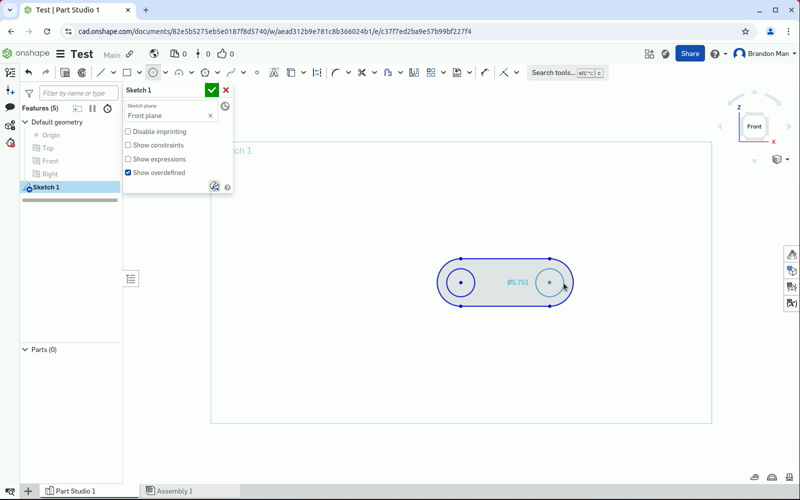
mouse_move(473, 268)
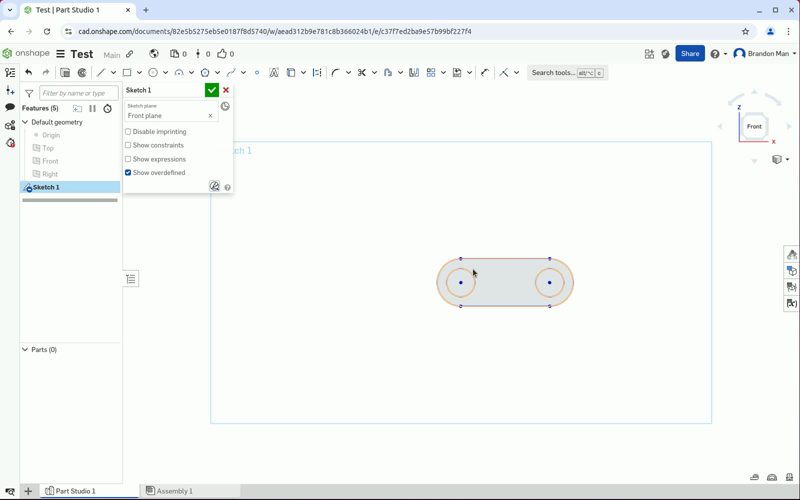
click(473, 268)
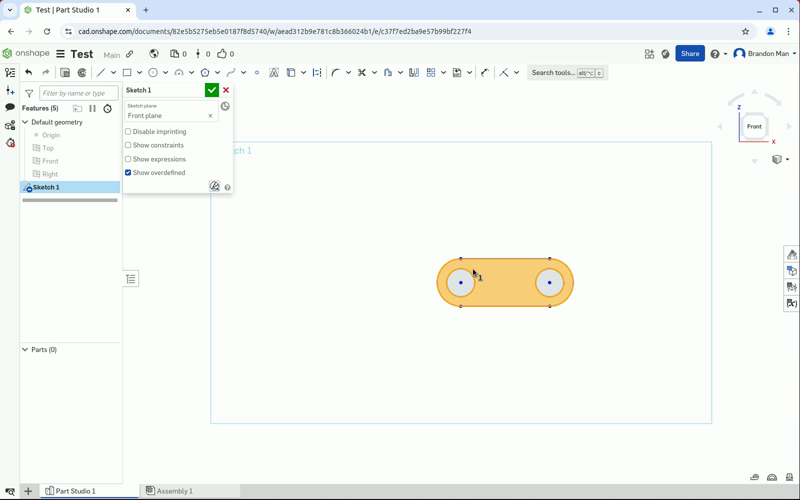
mouse_move(73, 352)
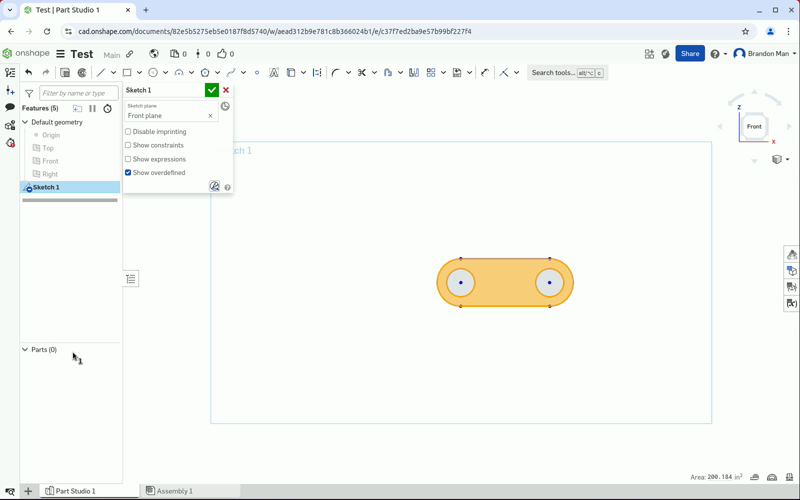
key(shift+y)
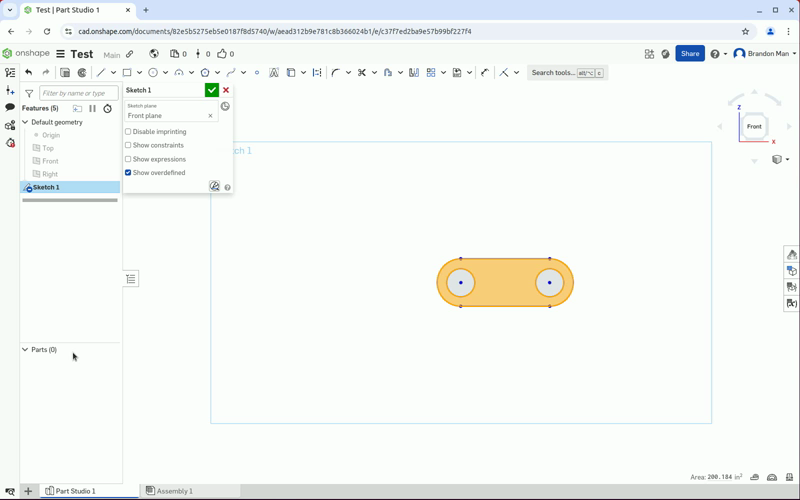
key(shift+e)
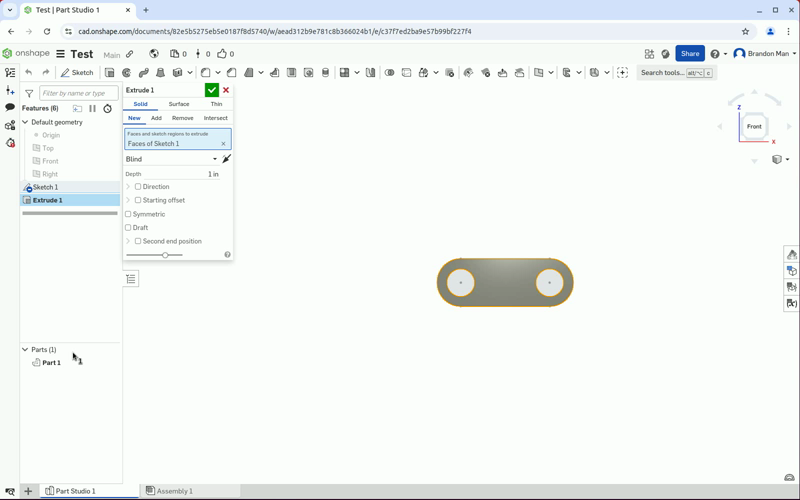
mouse_move(143, 106)
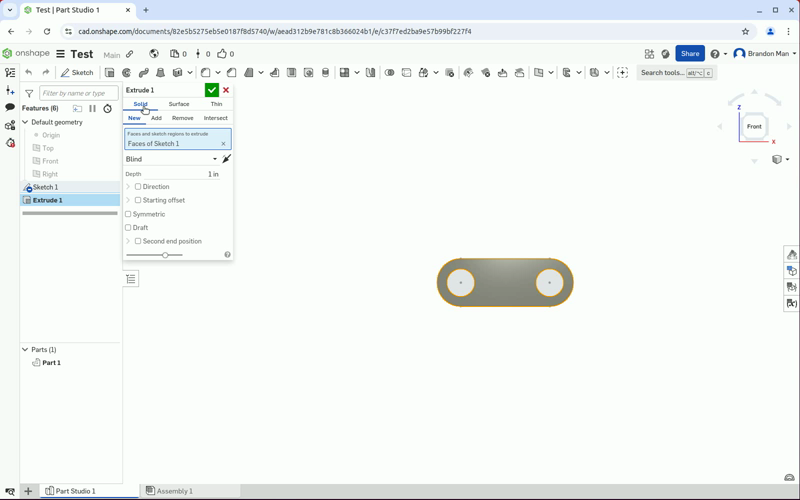
click(143, 106)
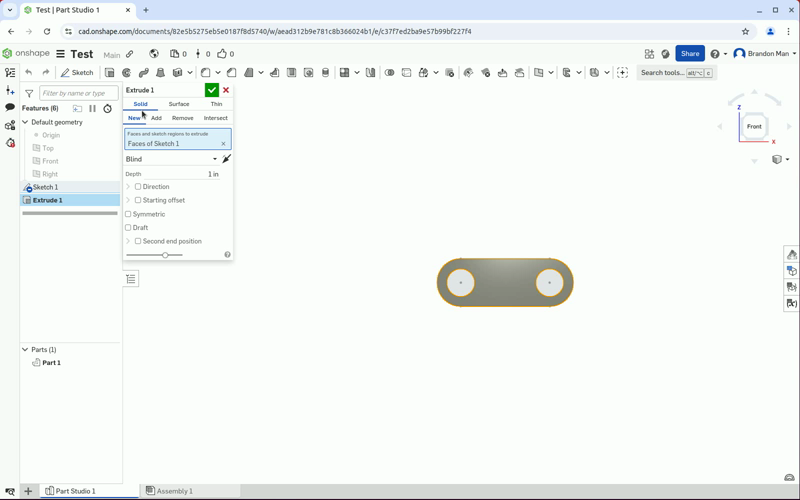
mouse_move(137, 120)
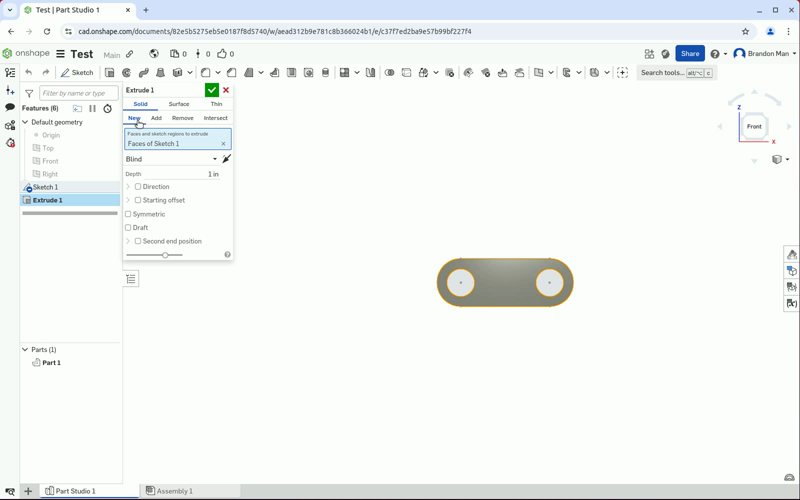
click(137, 120)
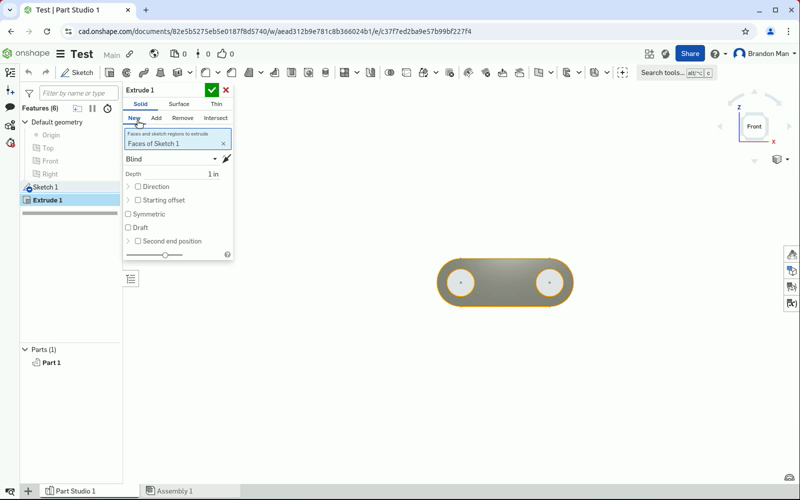
key(tab, 4)
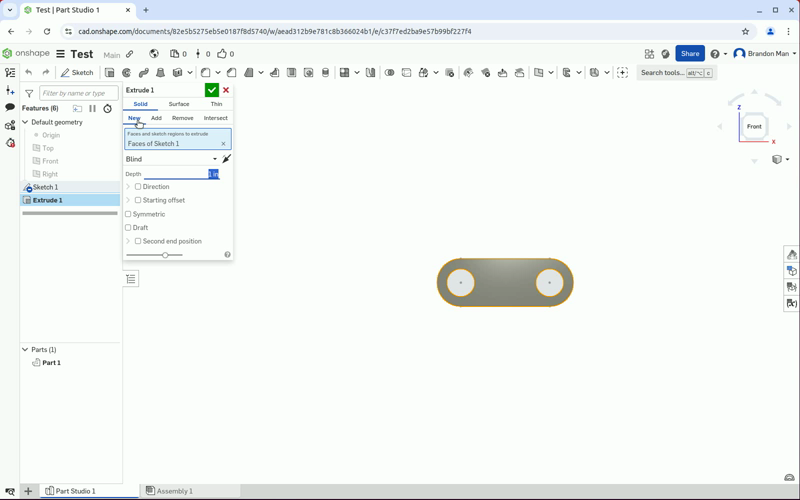
text(6.018)
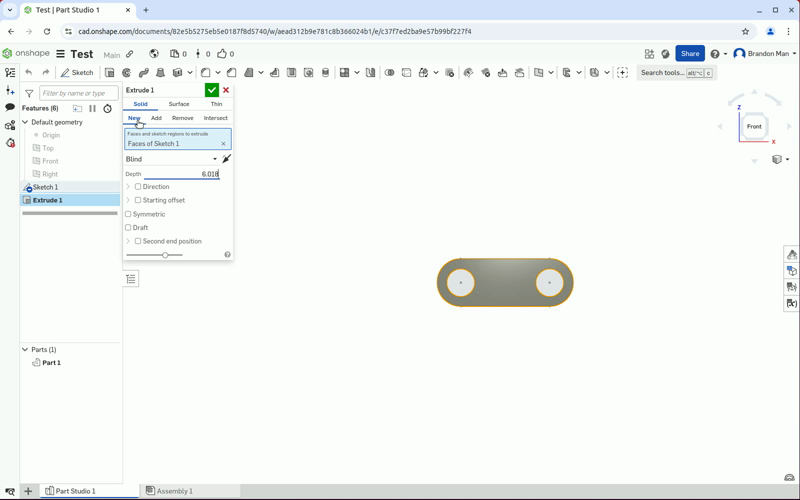
key(enter)
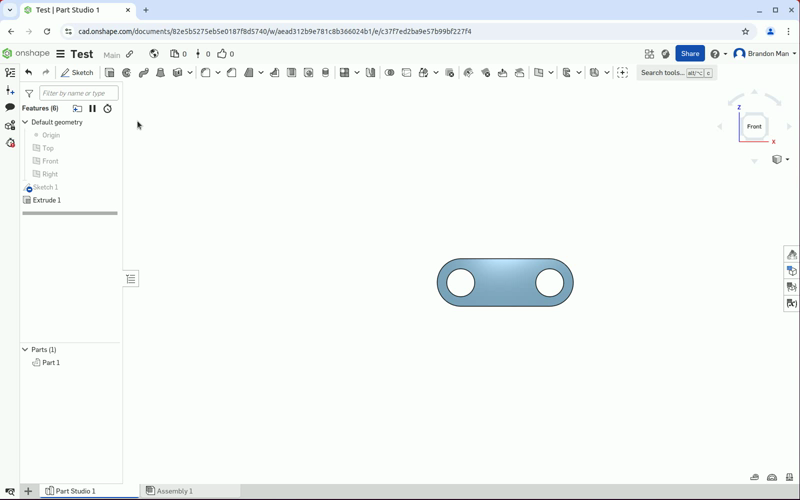
key(shift+h)
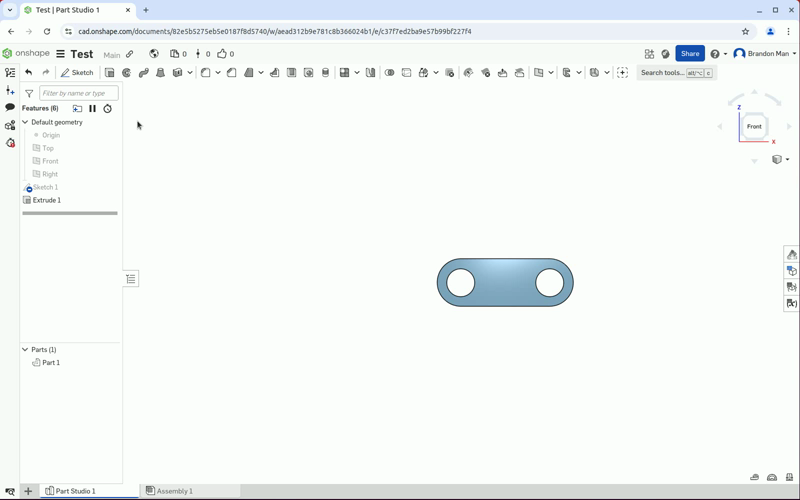
key(shift+h)
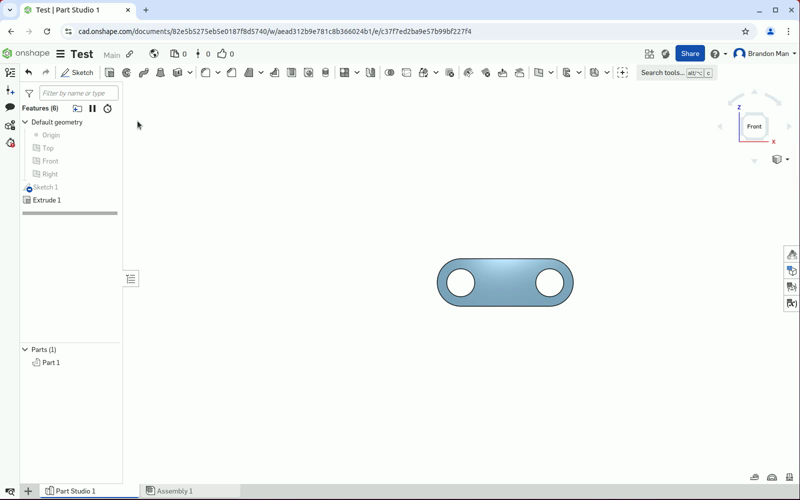
mouse_move(73, 189)
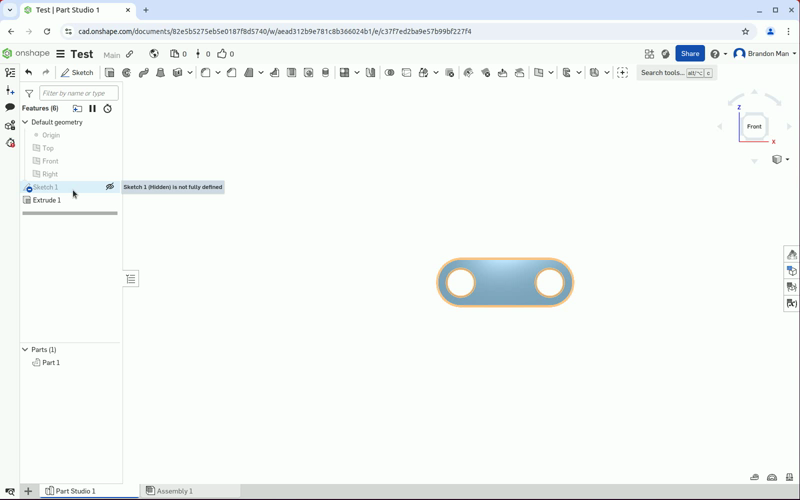
click(73, 189)
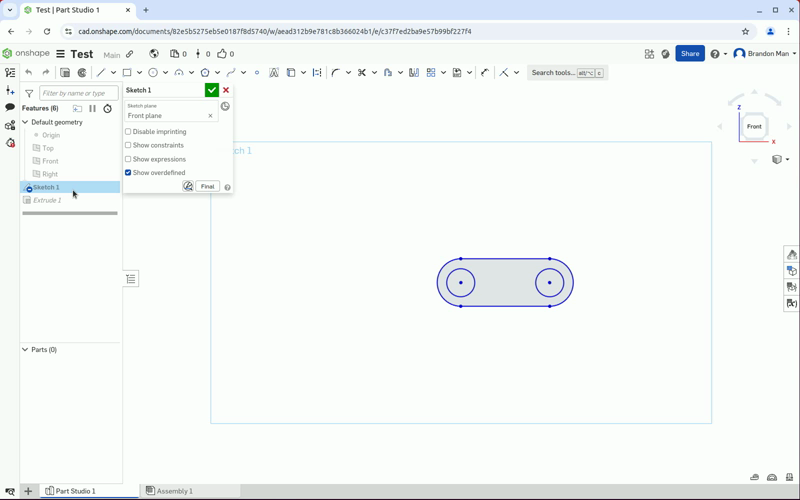
mouse_move(229, 92)
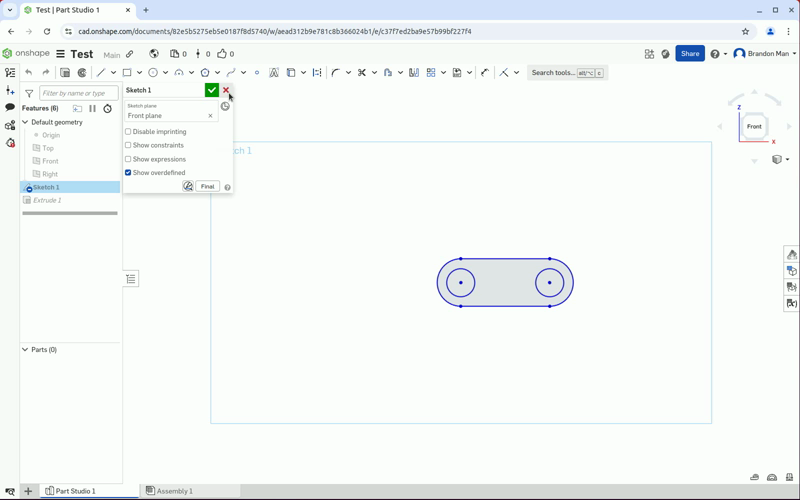
click(229, 92)
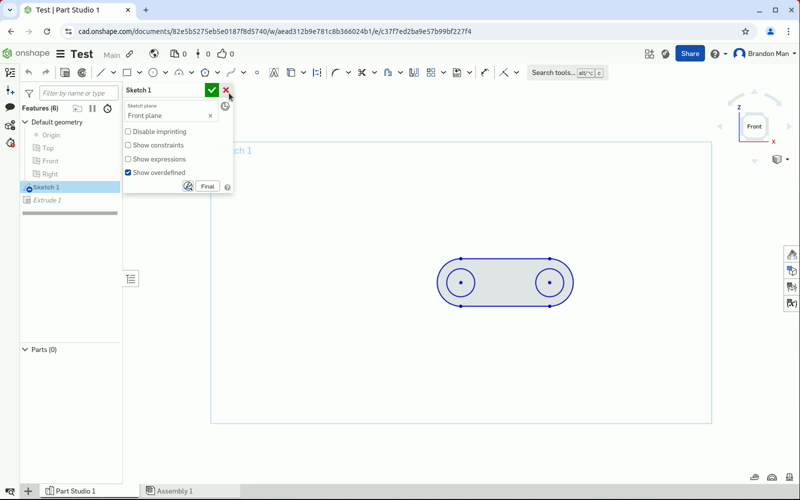
key(shift+s)
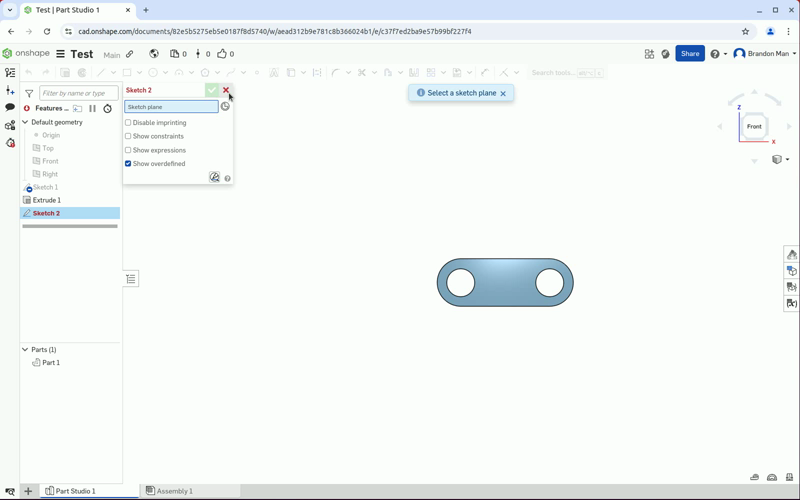
mouse_move(73, 163)
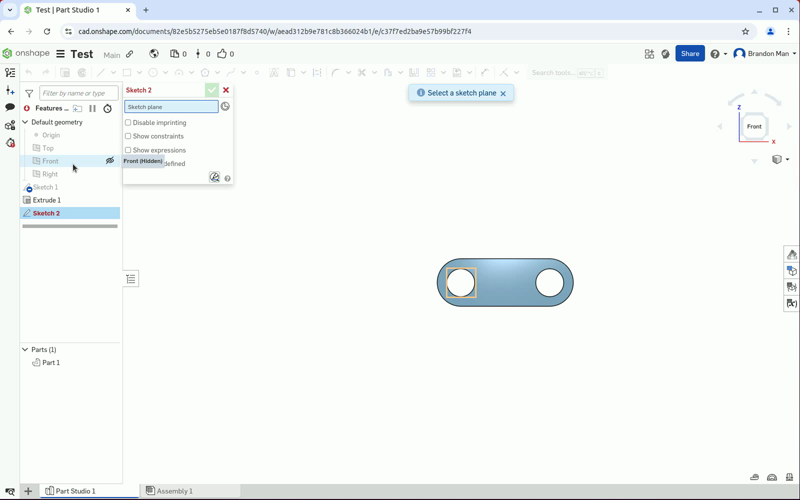
click(73, 163)
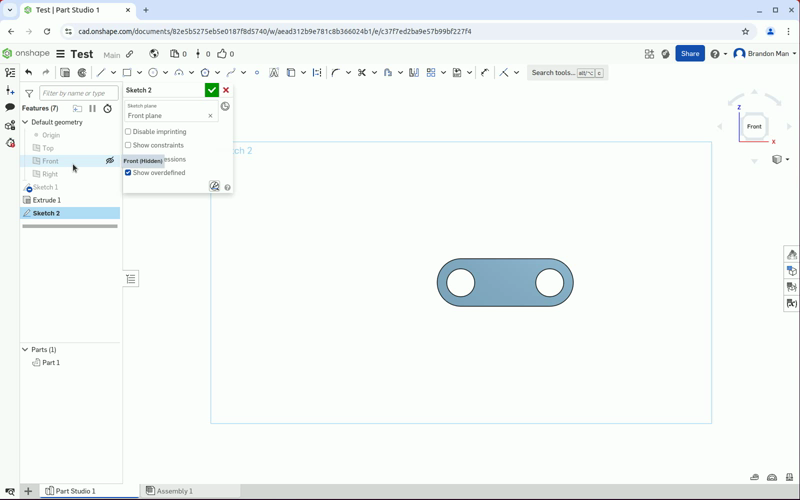
mouse_move(73, 352)
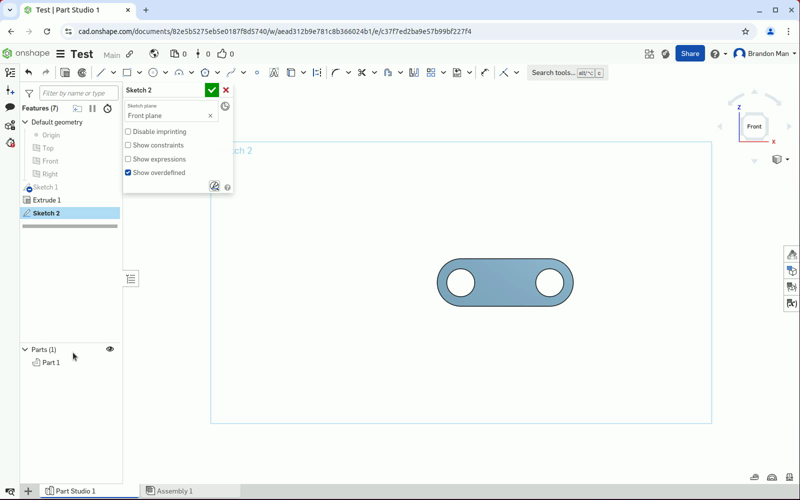
key(y)
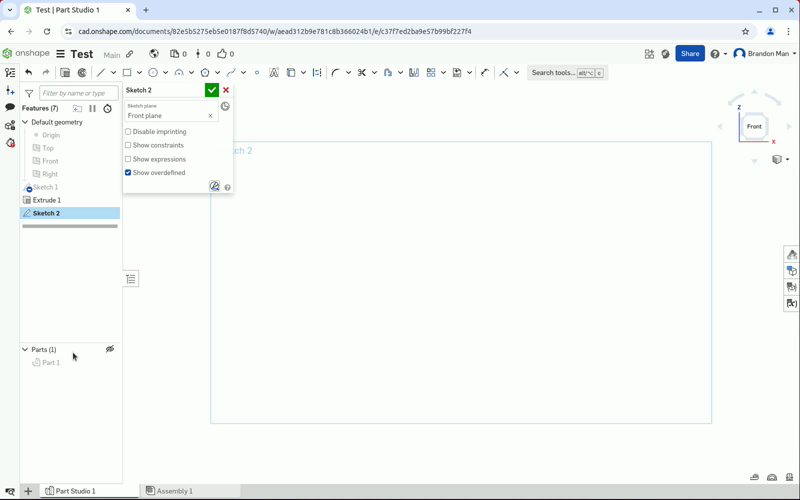
key(c)
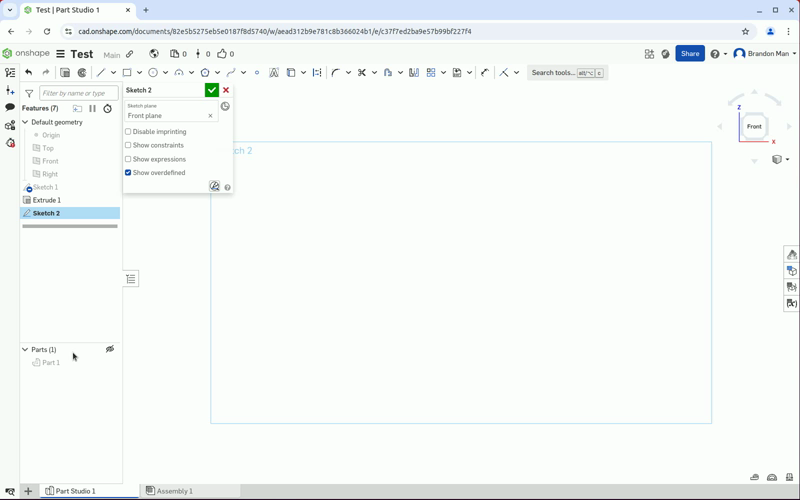
key_down(shift)
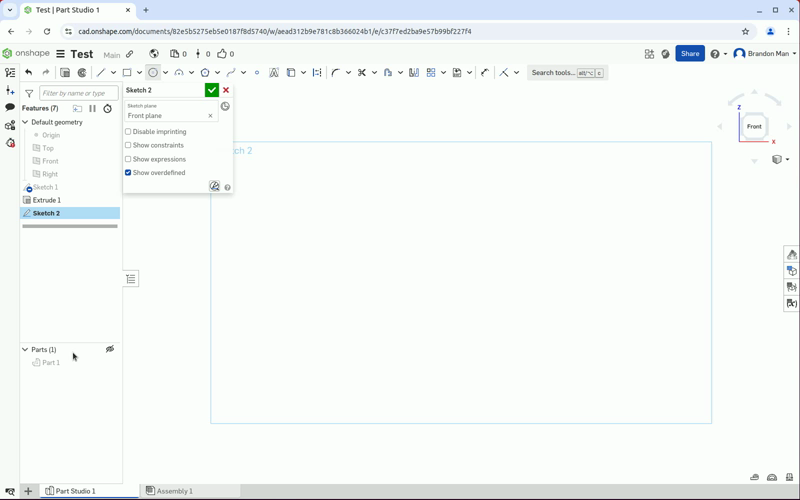
mouse_move(461, 282)
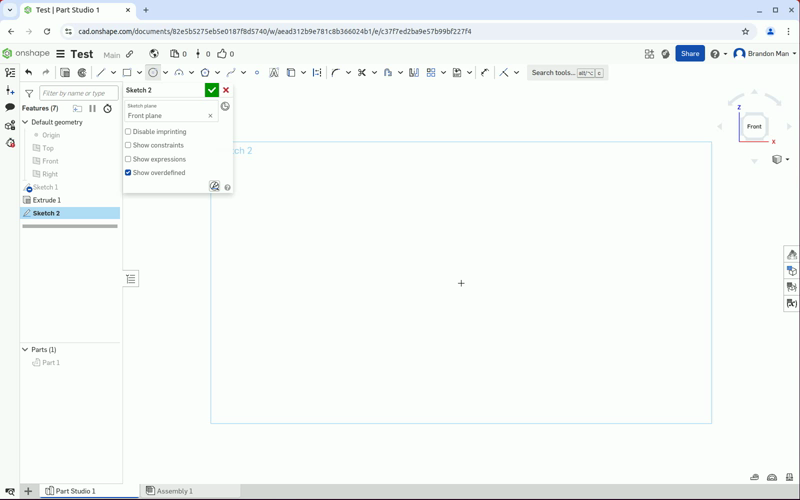
click(461, 282)
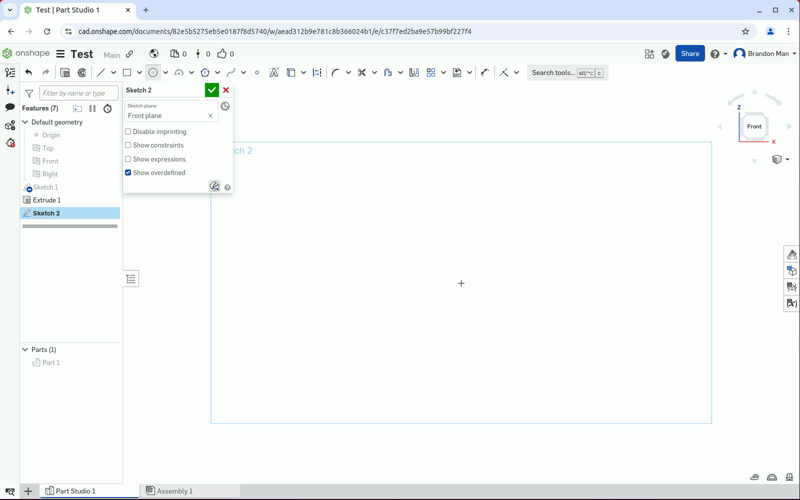
key_up(shift)
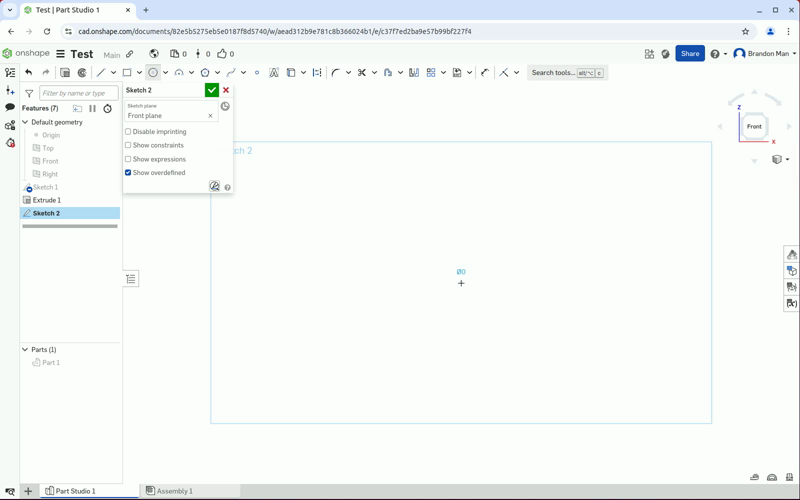
mouse_move(467, 282)
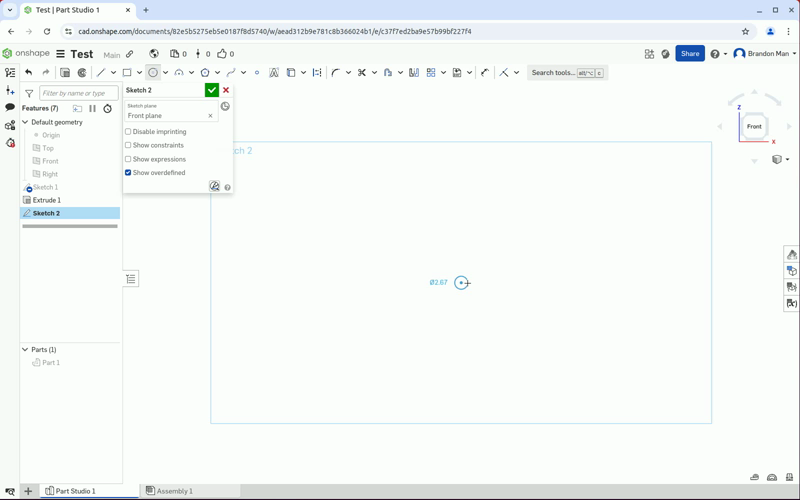
click(467, 282)
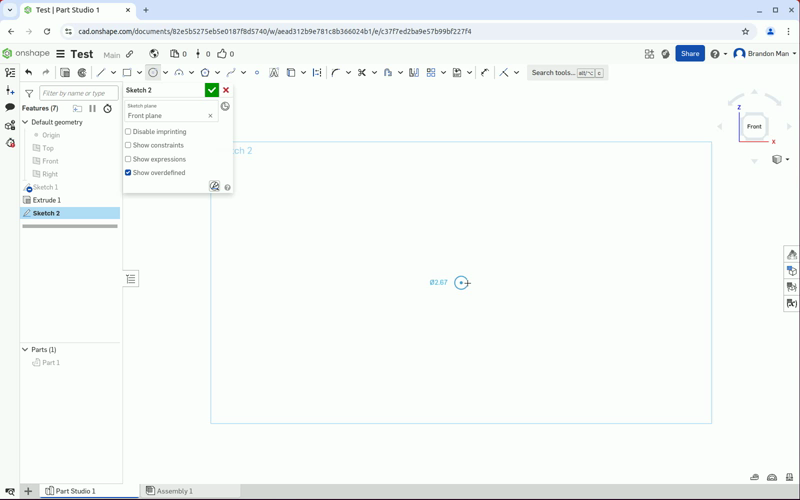
key(esc)
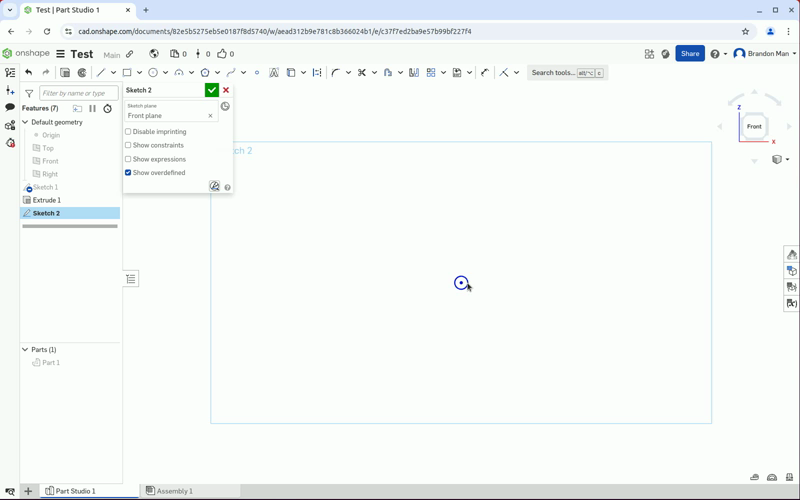
mouse_move(464, 279)
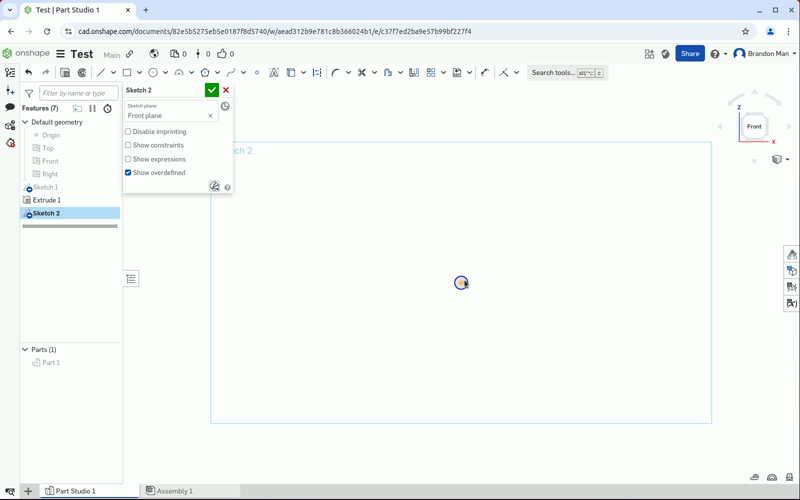
scroll(6)
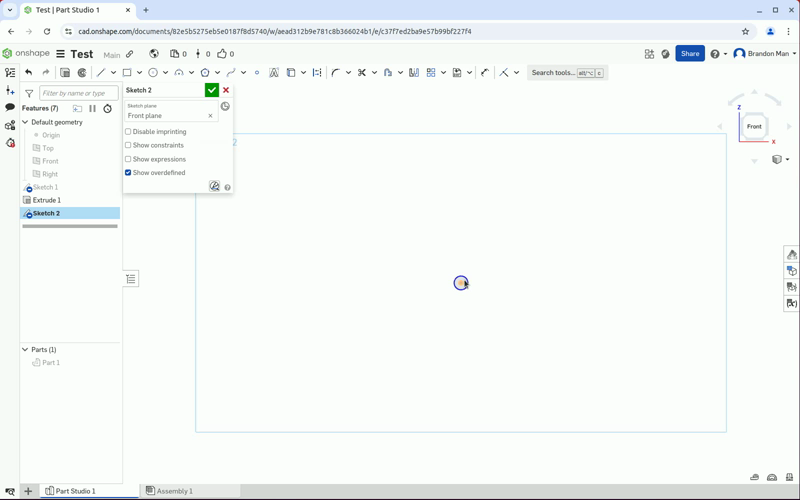
scroll(6)
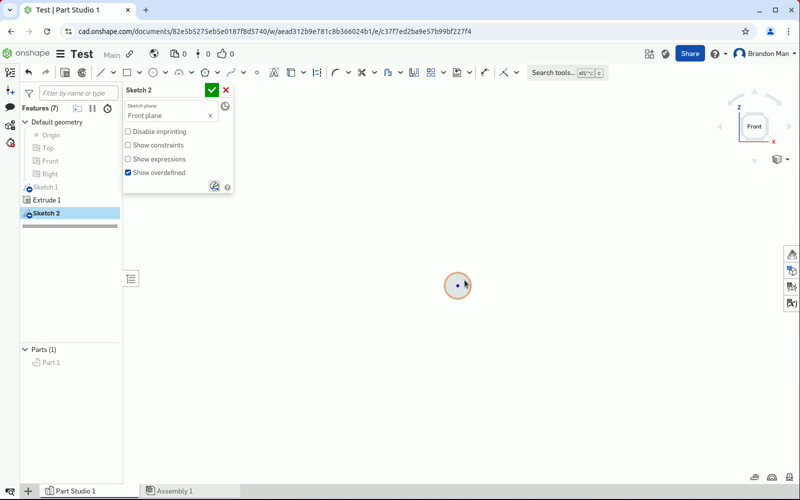
scroll(6)
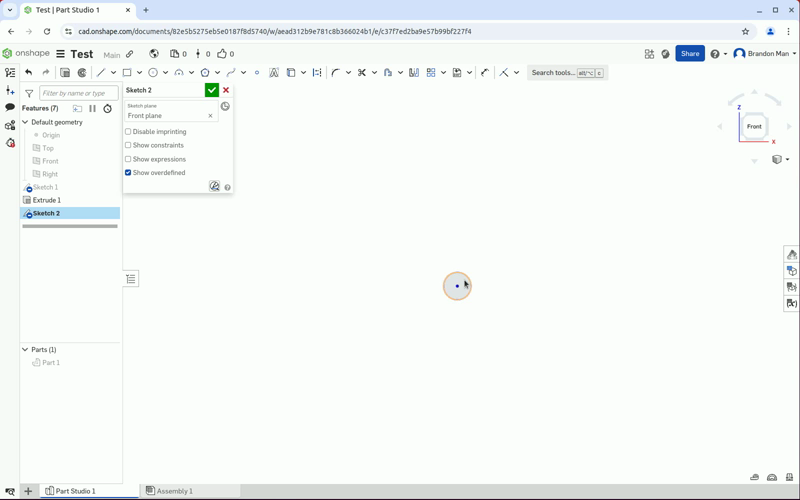
scroll(6)
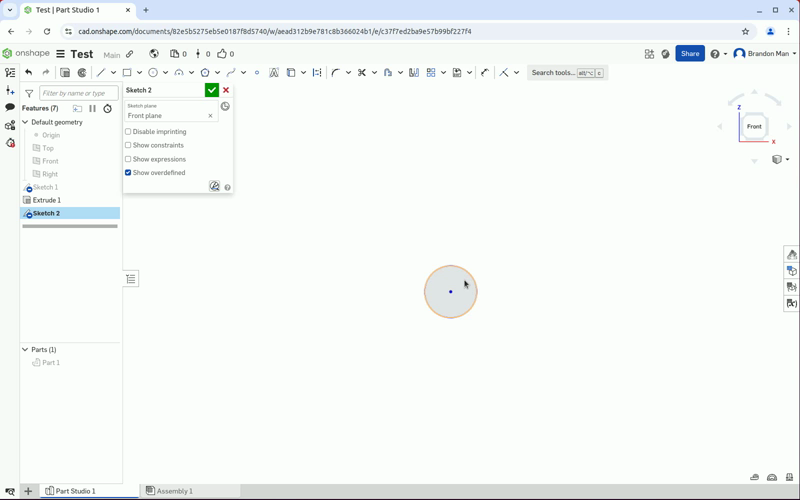
scroll(6)
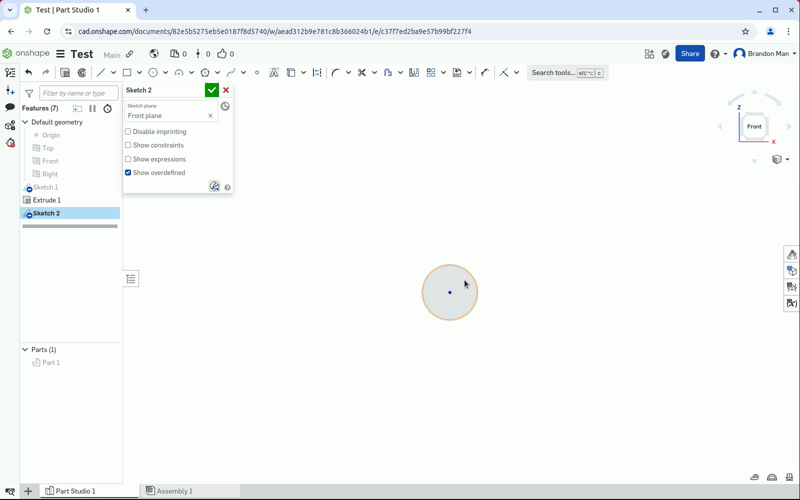
scroll(6)
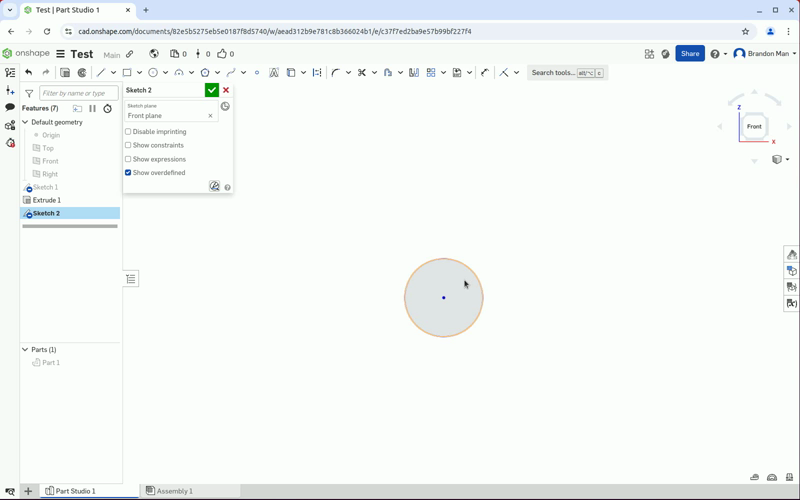
scroll(6)
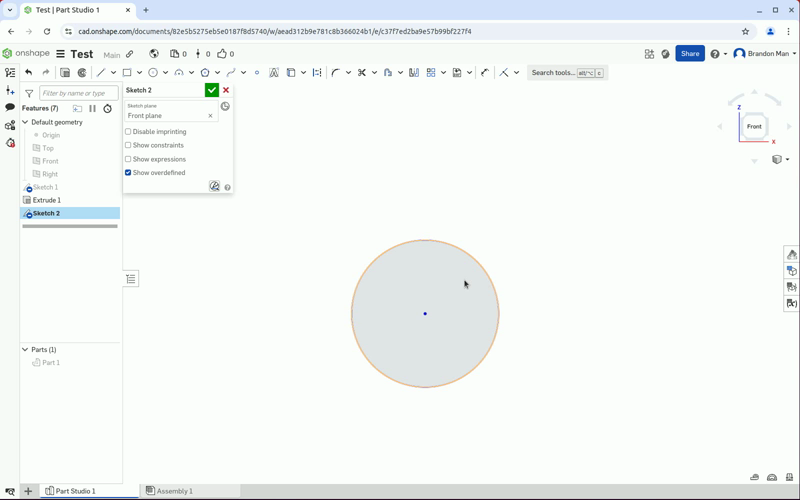
click(464, 279)
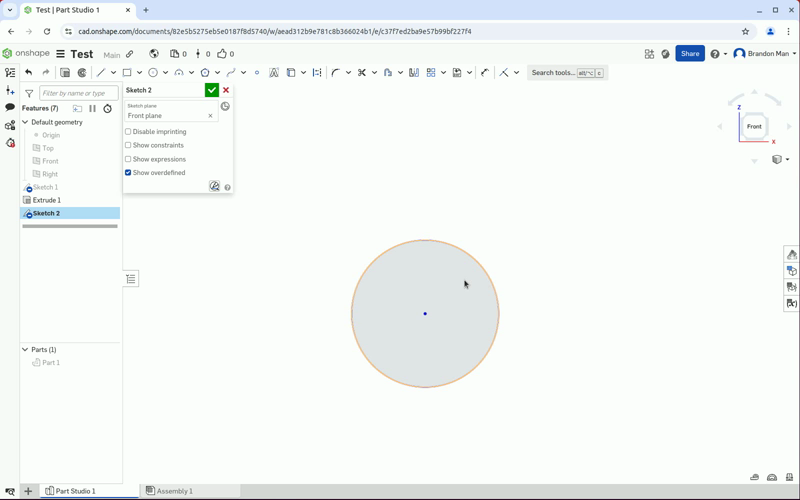
scroll(-6)
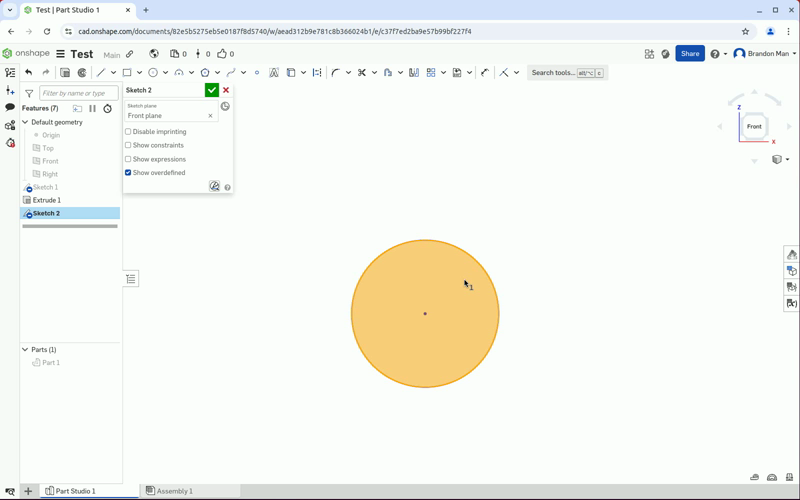
scroll(-6)
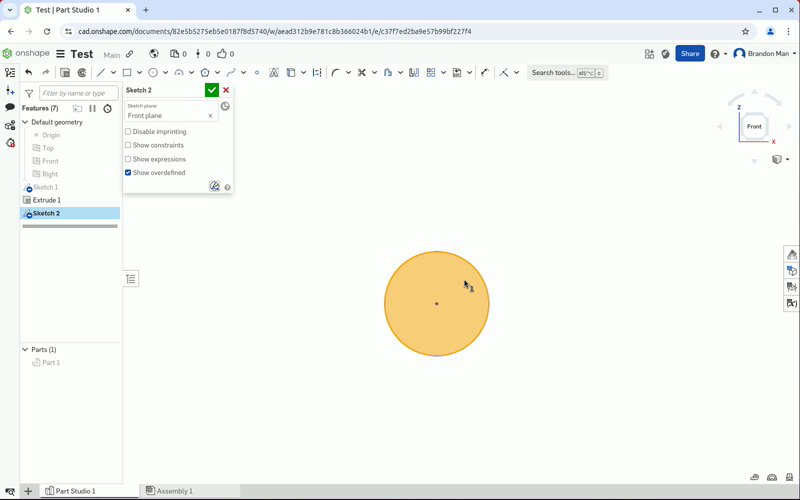
scroll(-6)
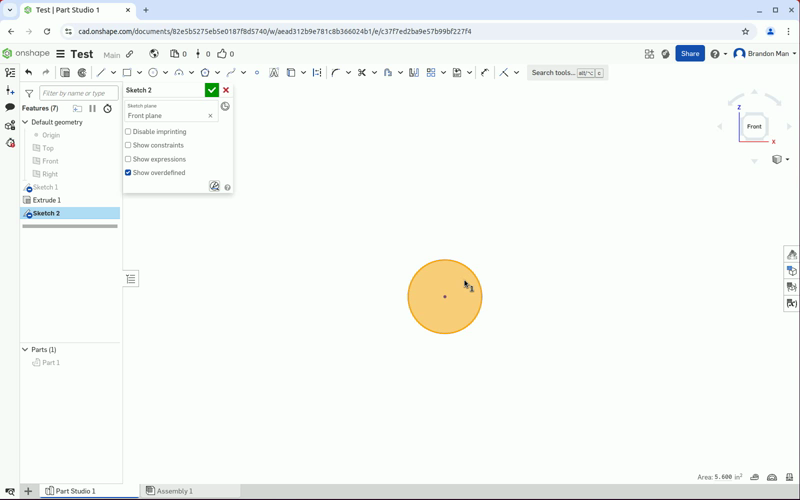
scroll(-6)
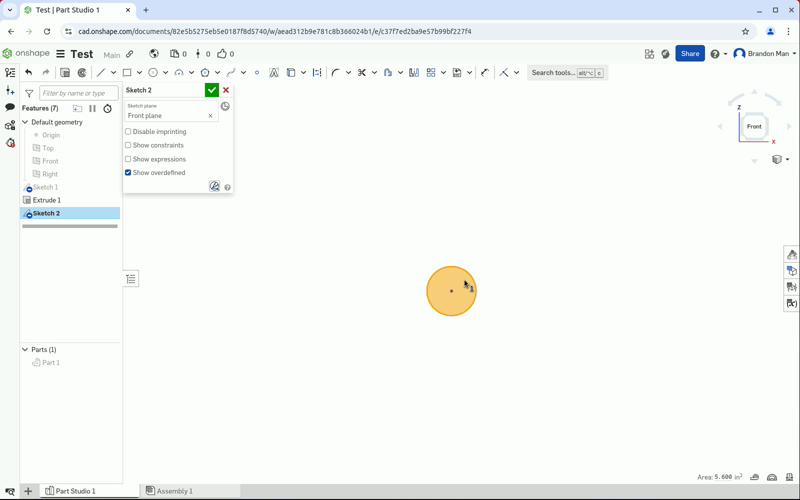
scroll(-6)
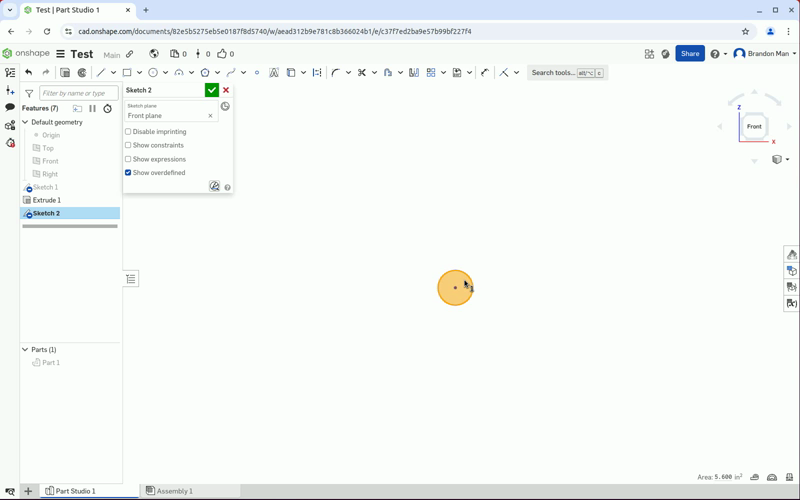
scroll(-6)
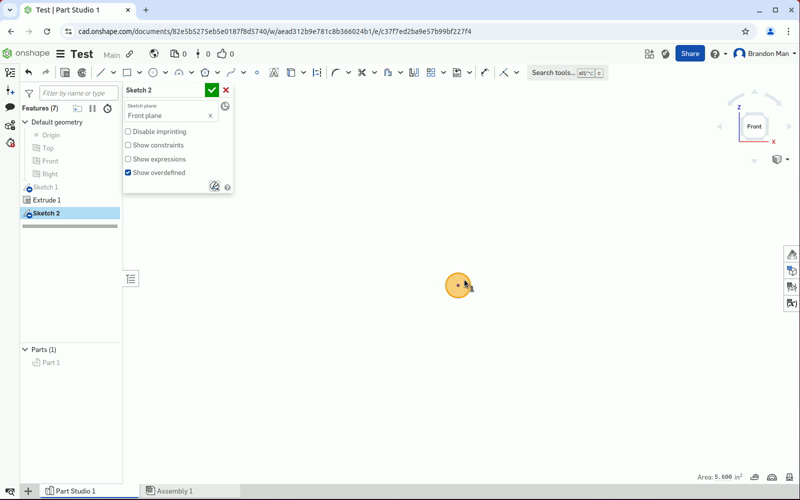
scroll(-6)
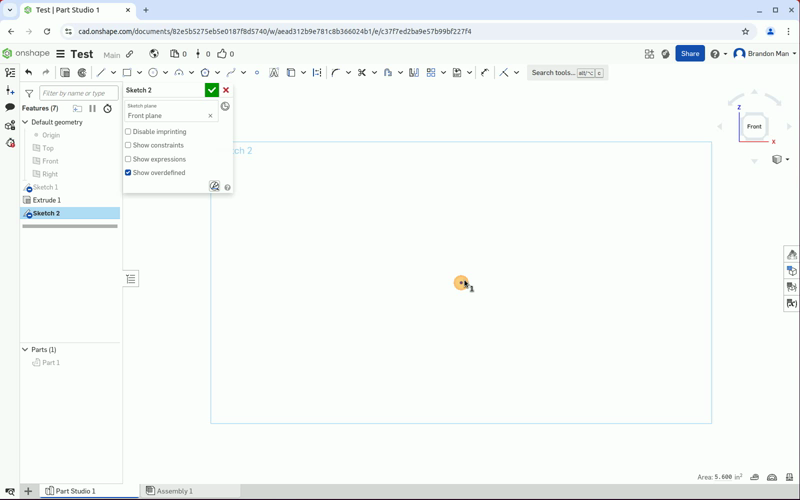
mouse_move(73, 352)
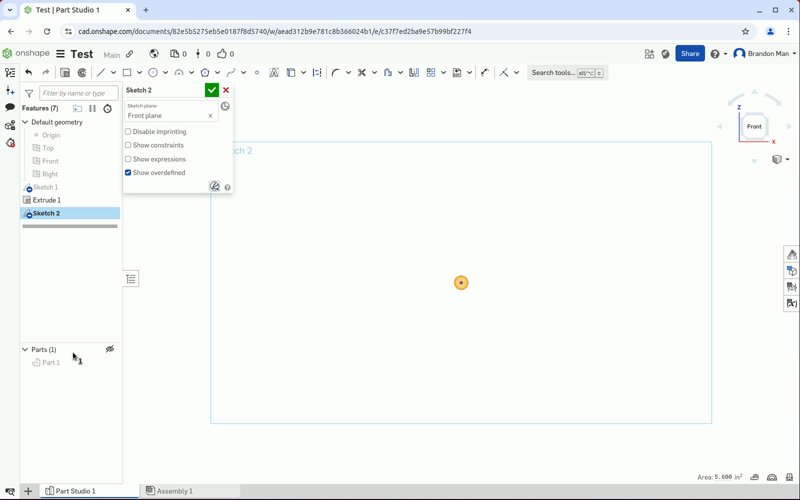
key(shift+y)
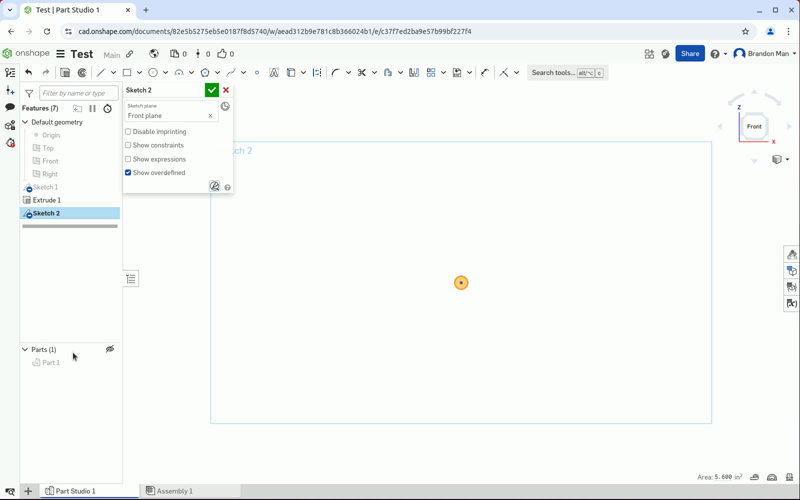
key(shift+e)
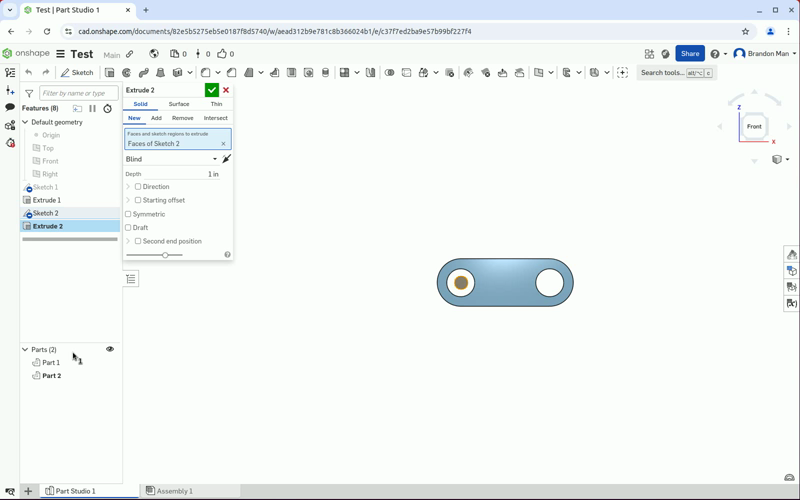
mouse_move(143, 106)
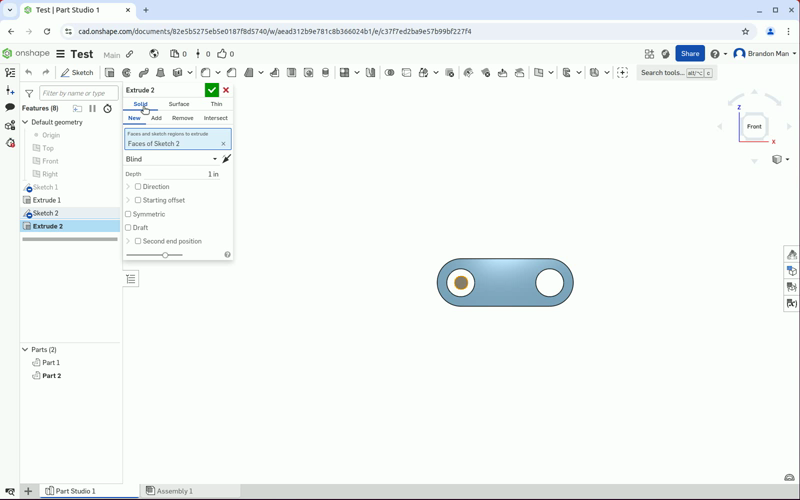
click(143, 106)
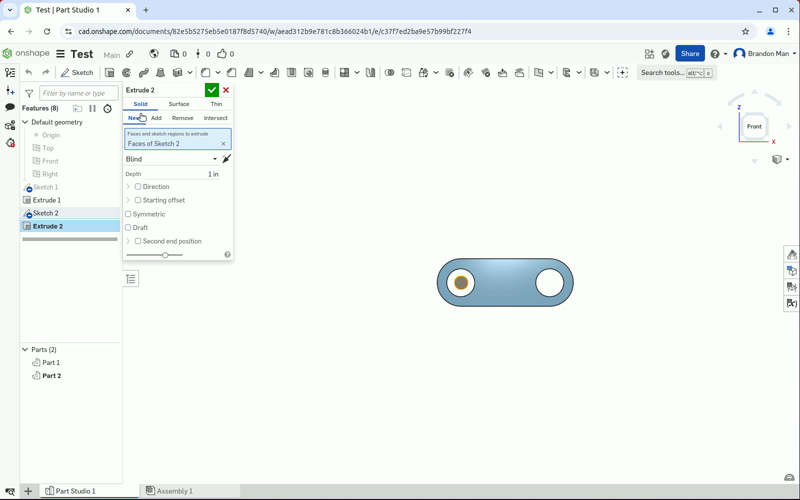
mouse_move(137, 120)
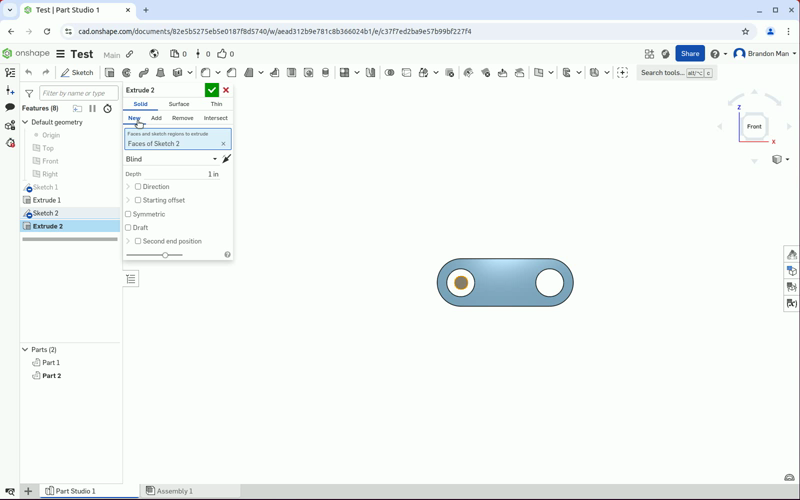
click(137, 120)
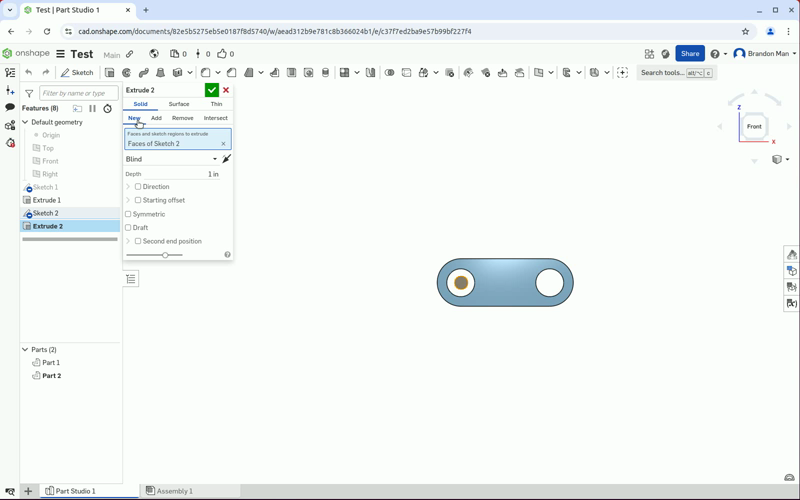
key(tab, 4)
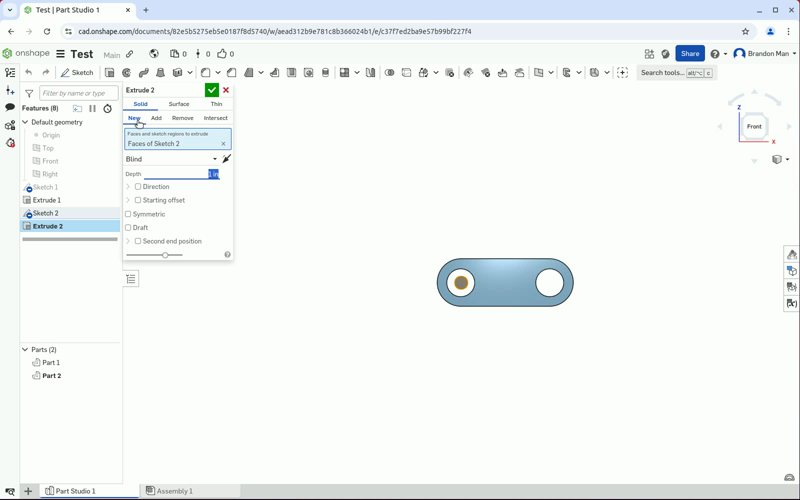
text(6.018)
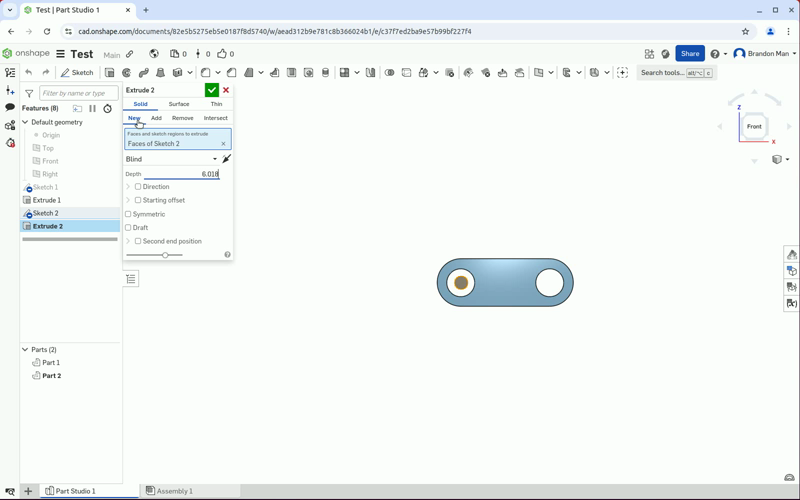
key(enter)
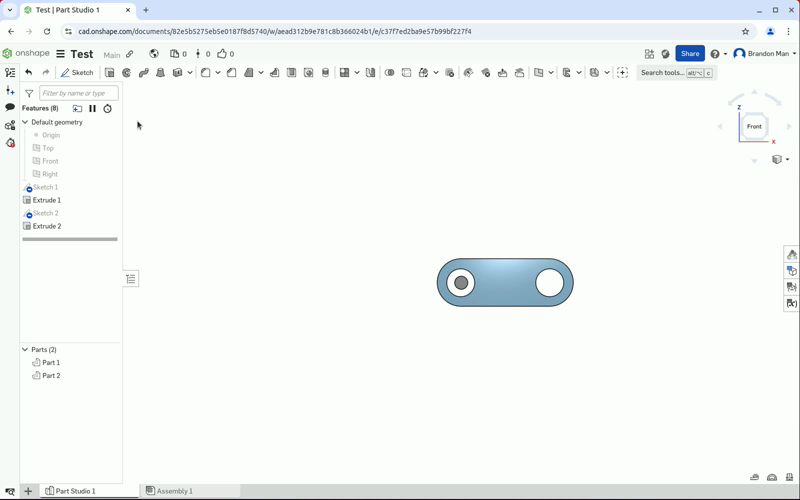
key(shift+h)
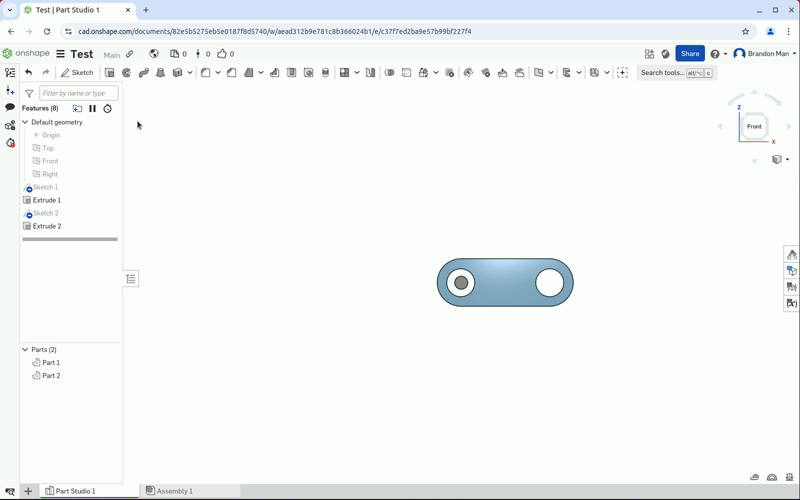
key(shift+h)
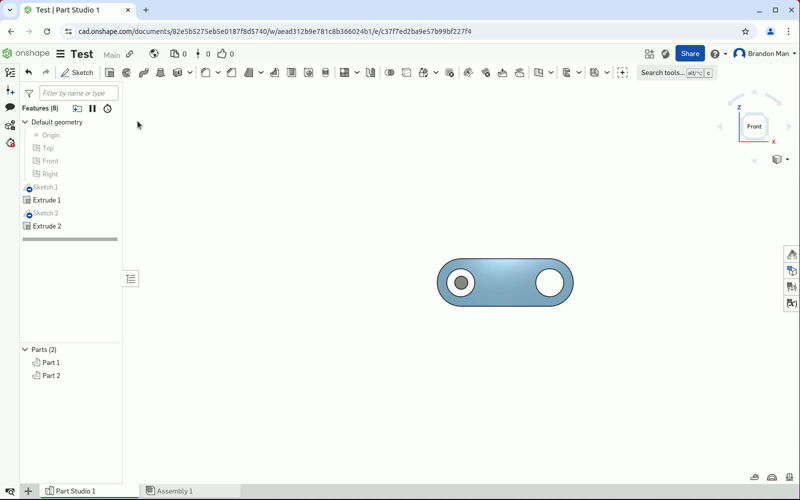
mouse_move(73, 189)
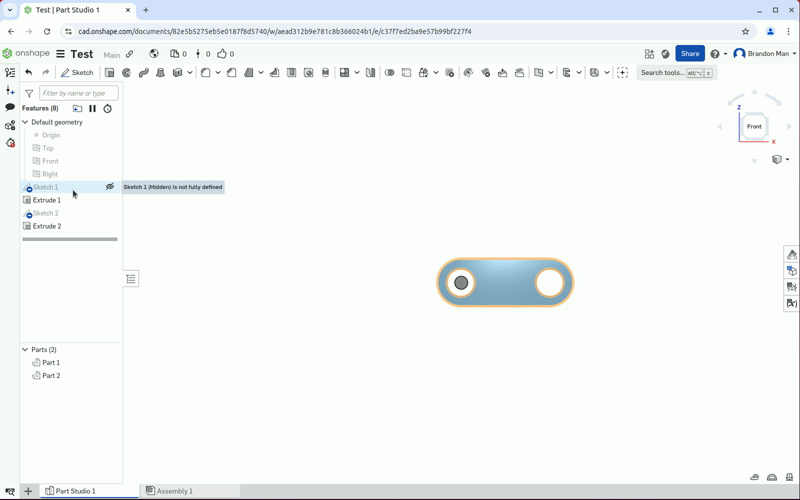
click(73, 189)
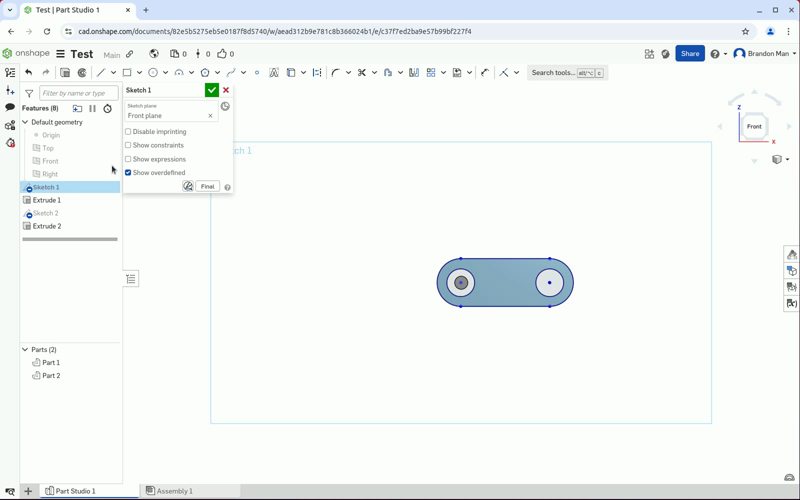
mouse_move(229, 92)
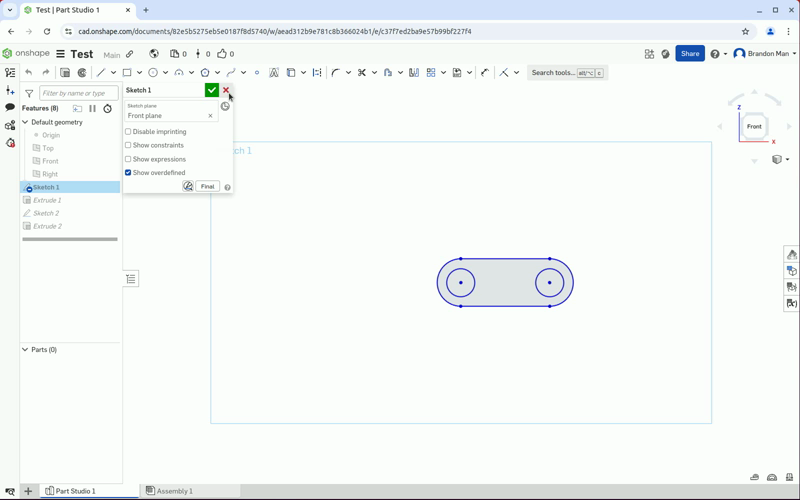
click(229, 92)
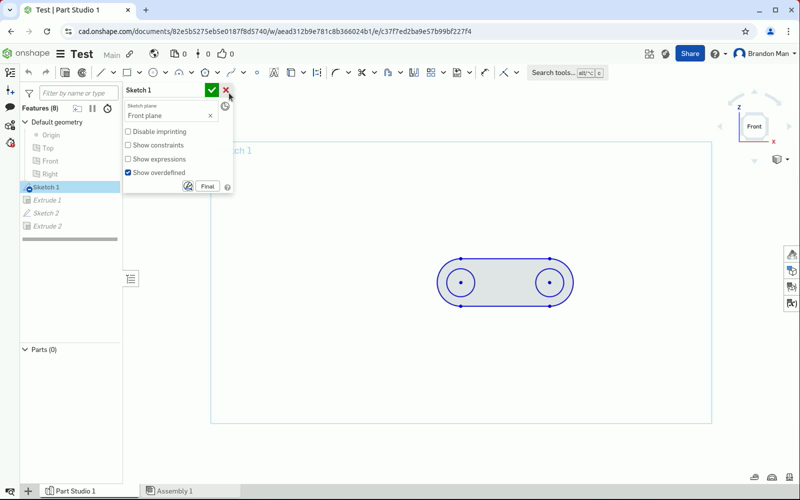
key(shift+s)
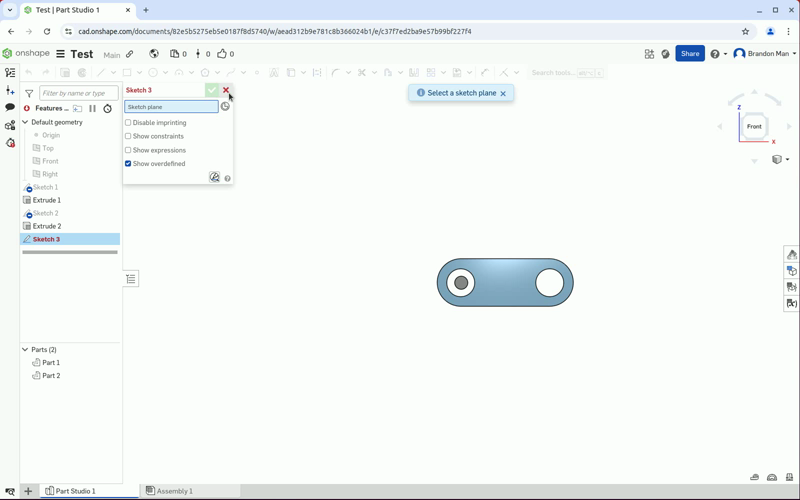
mouse_move(73, 163)
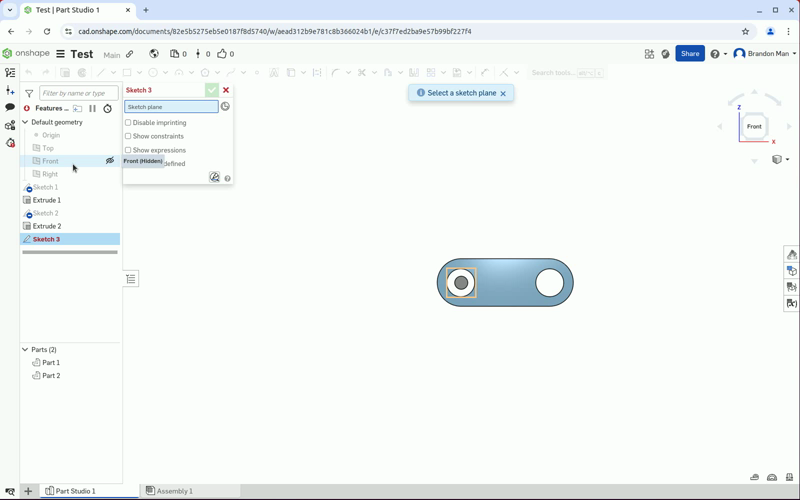
click(73, 163)
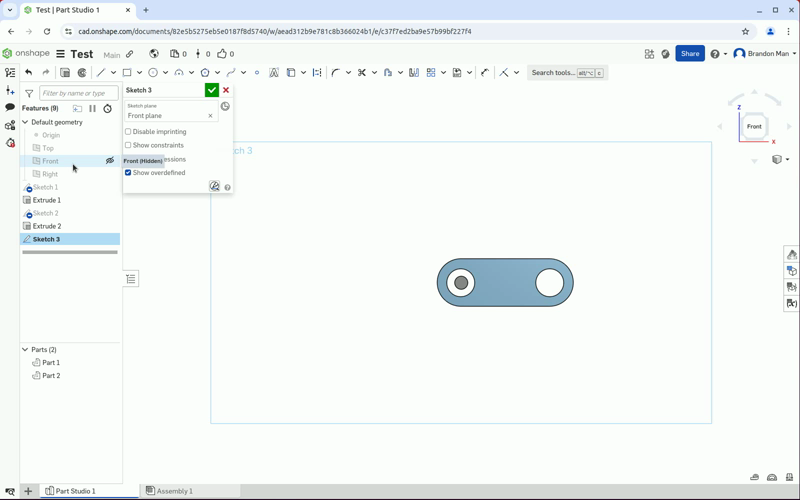
mouse_move(73, 352)
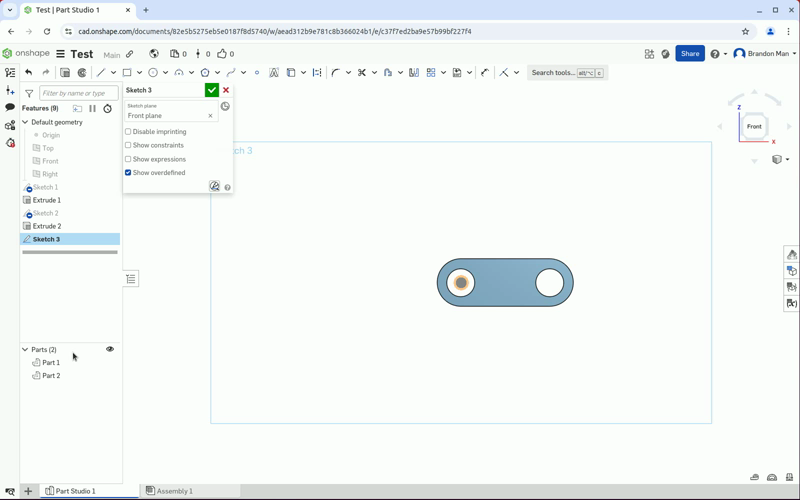
key(y)
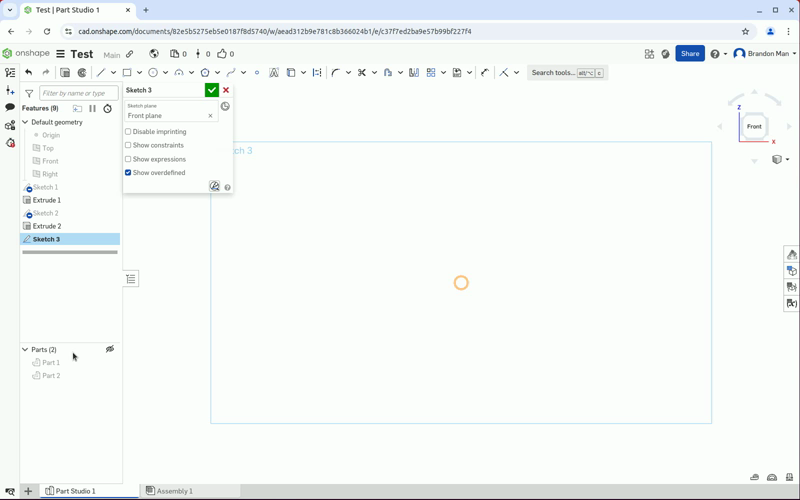
key(c)
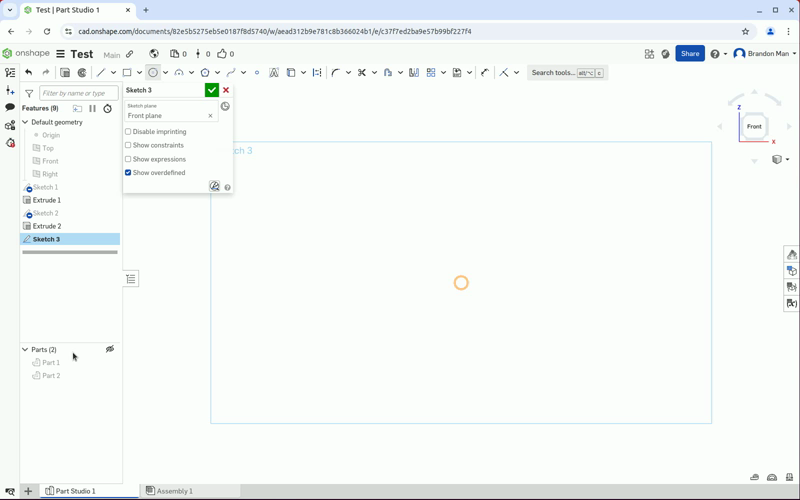
key_down(shift)
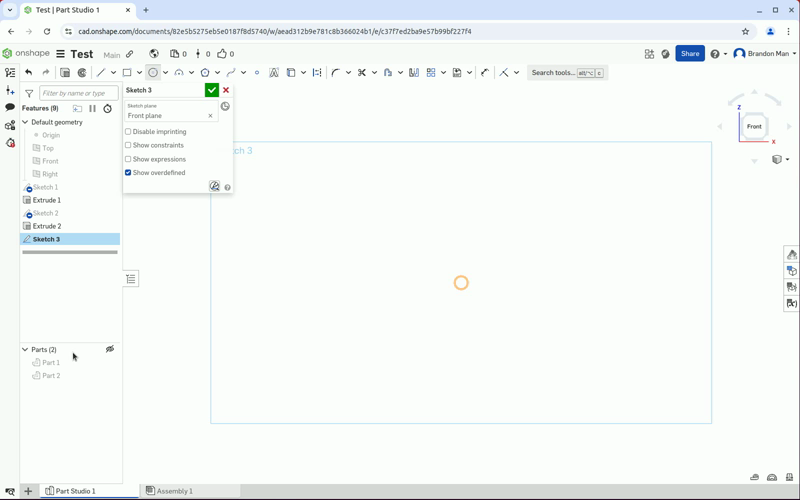
mouse_move(550, 282)
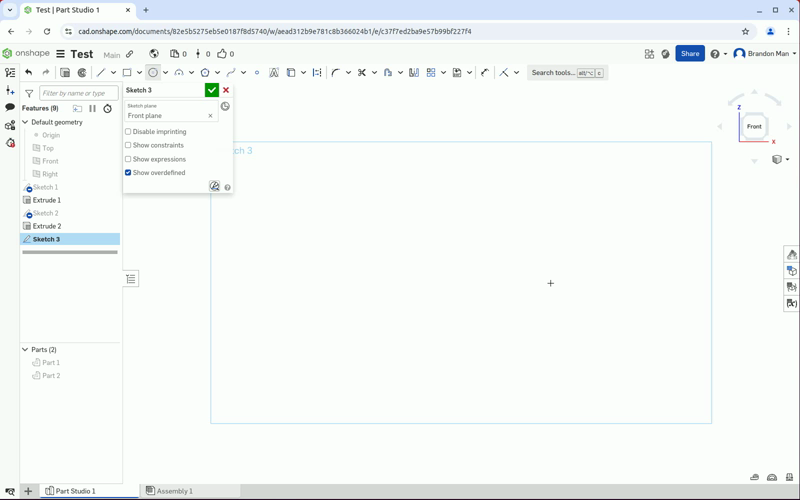
click(550, 282)
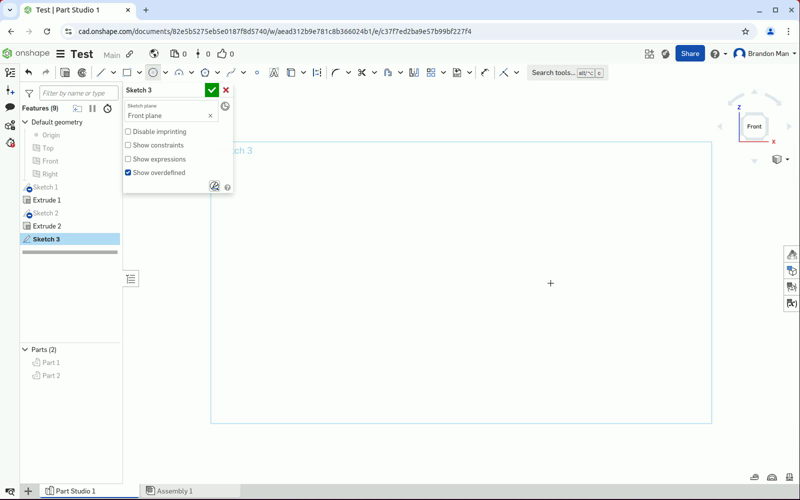
key_up(shift)
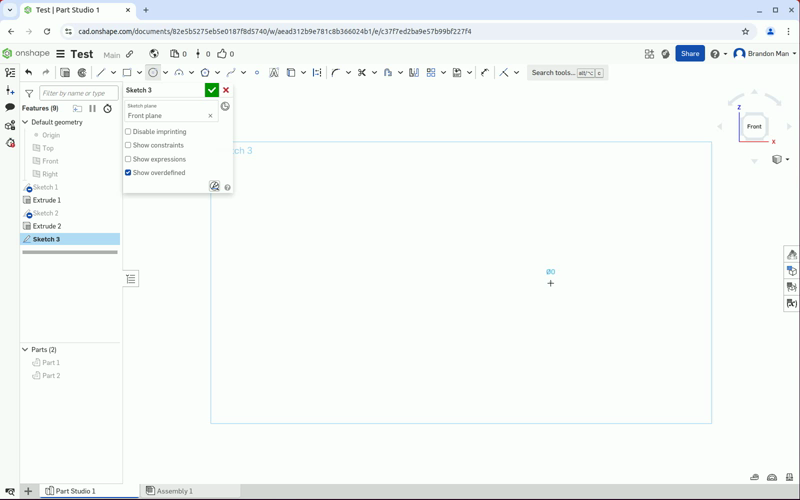
mouse_move(556, 282)
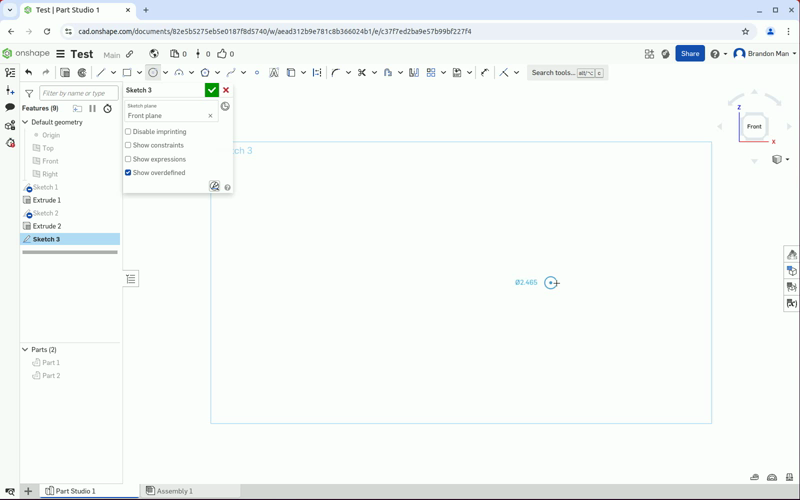
click(556, 282)
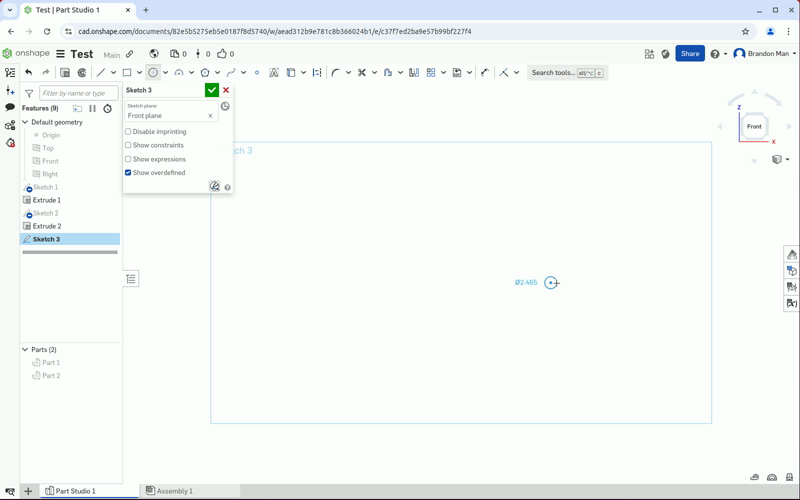
key(esc)
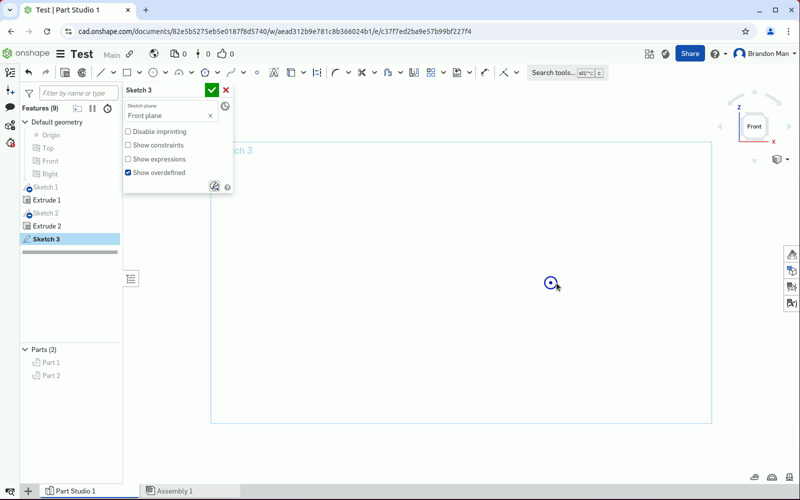
mouse_move(553, 283)
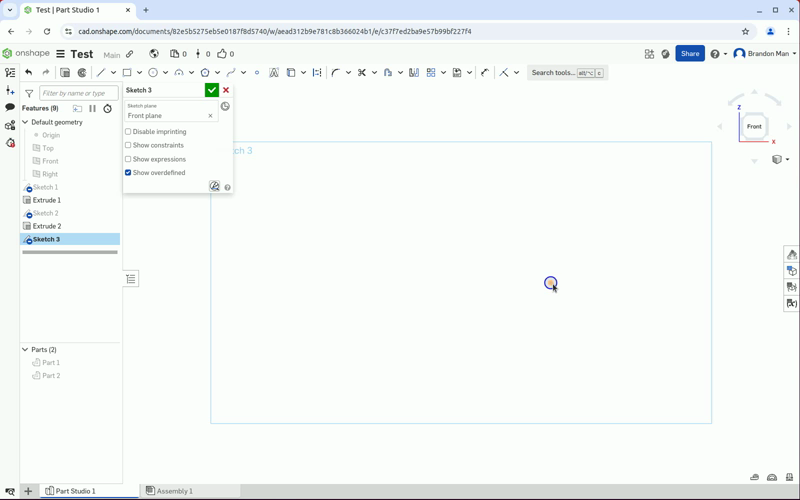
scroll(6)
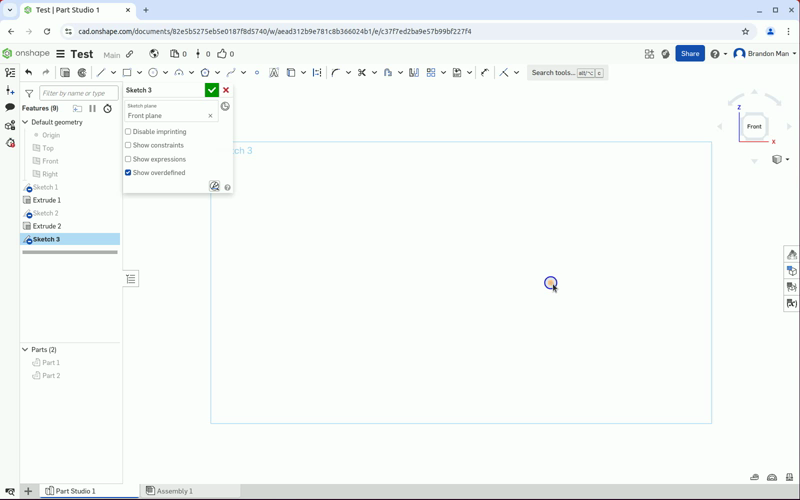
scroll(6)
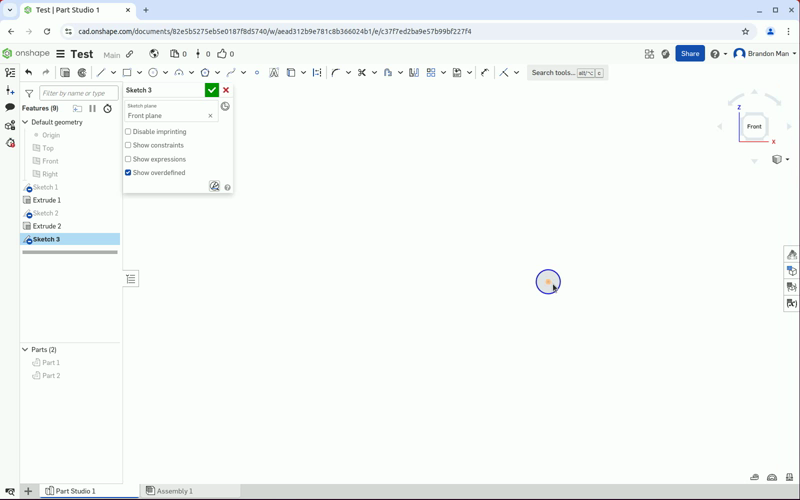
scroll(6)
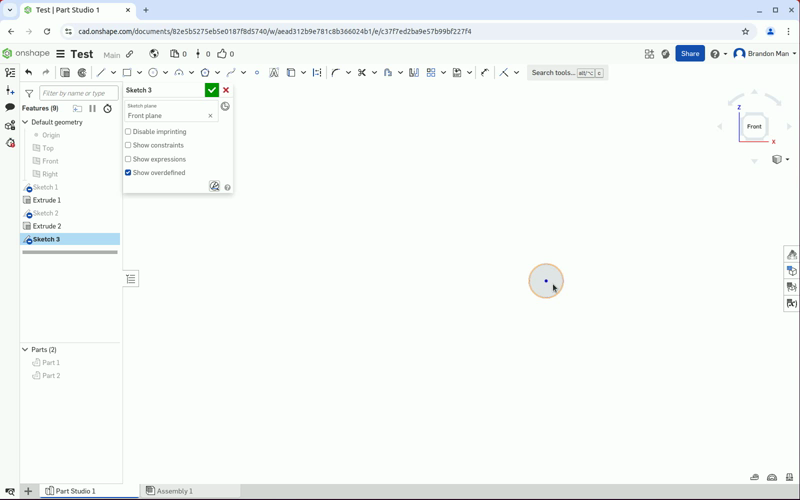
scroll(6)
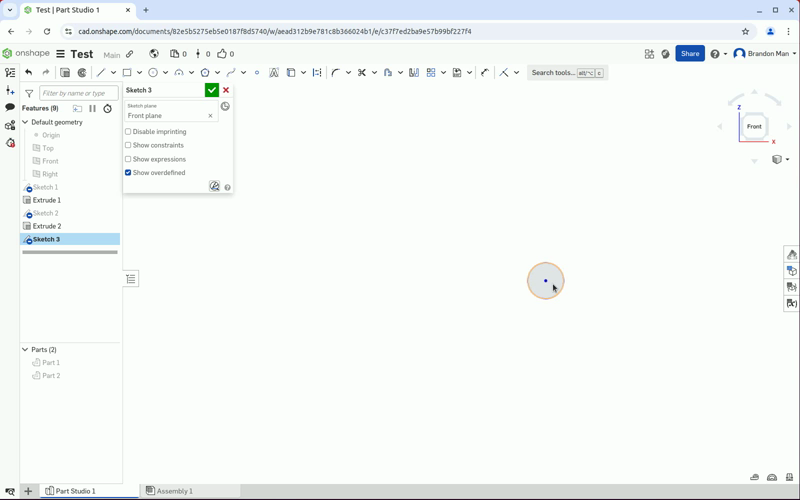
scroll(6)
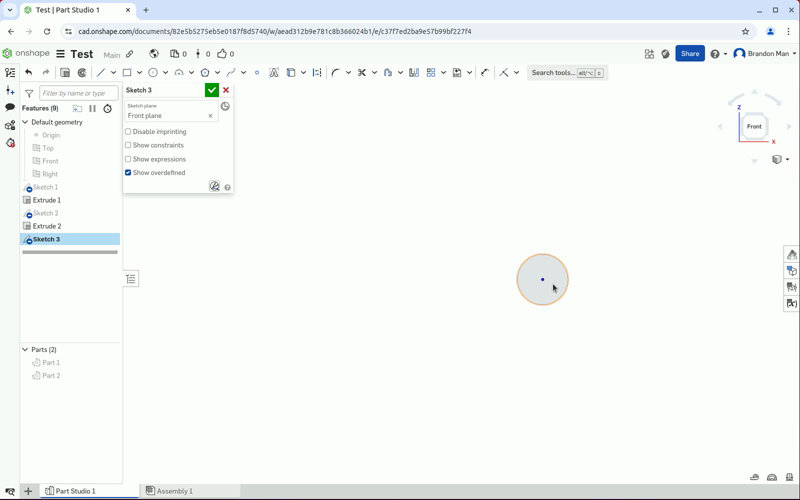
scroll(6)
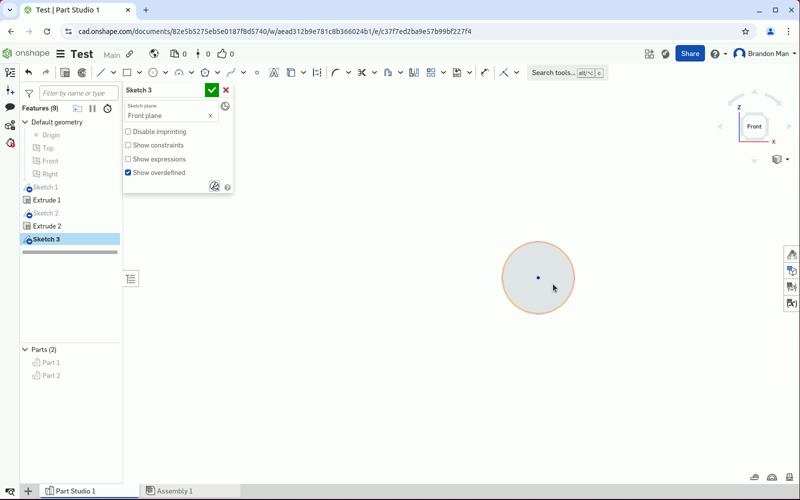
scroll(6)
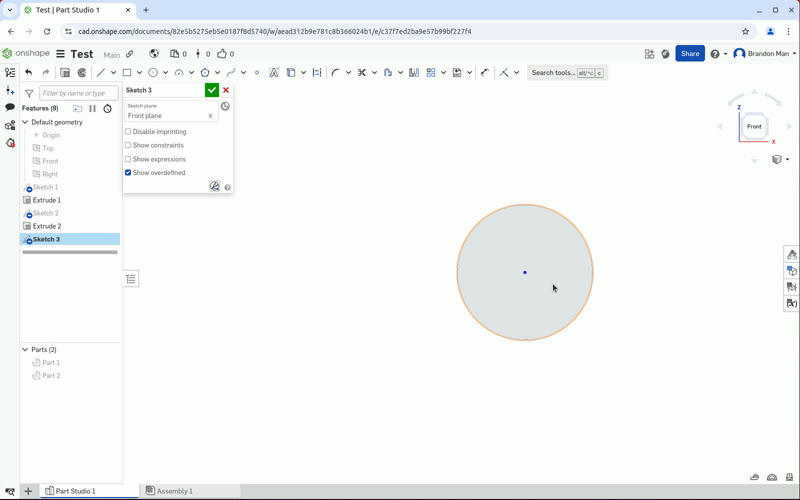
click(553, 283)
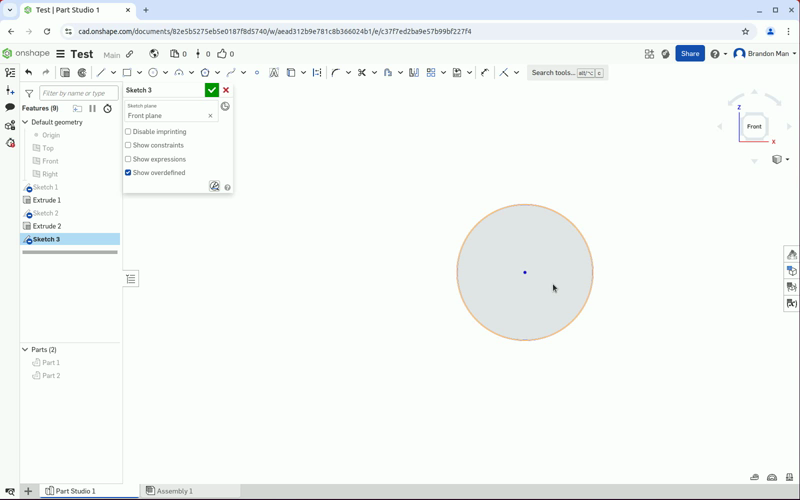
scroll(-6)
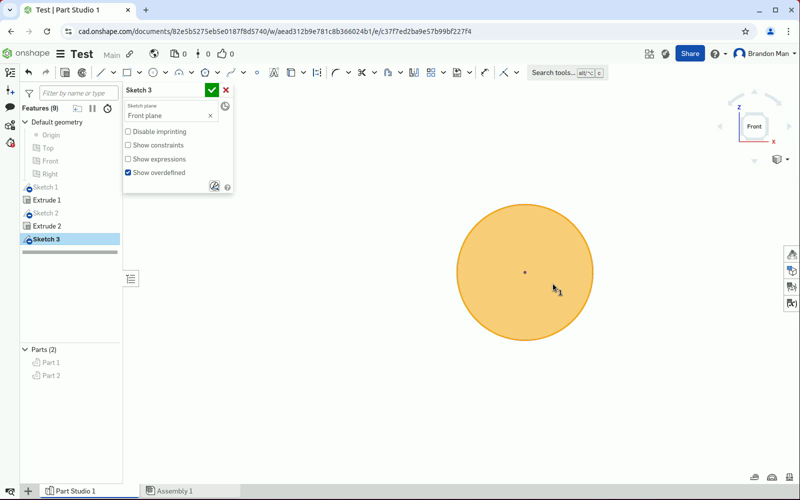
scroll(-6)
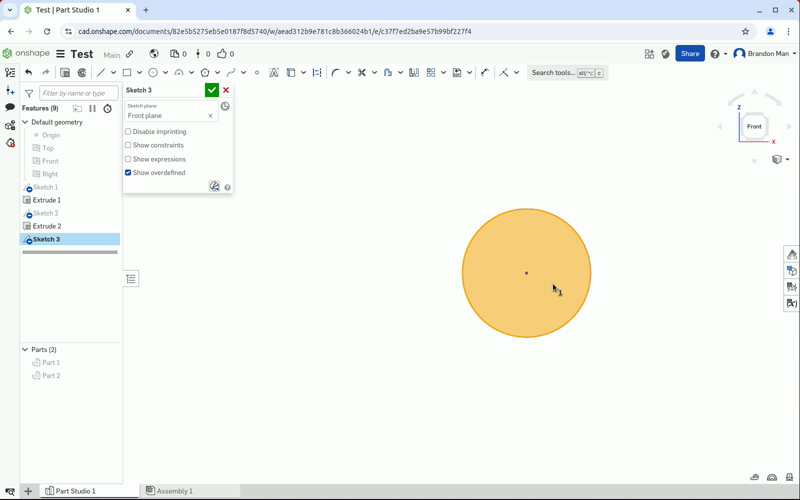
scroll(-6)
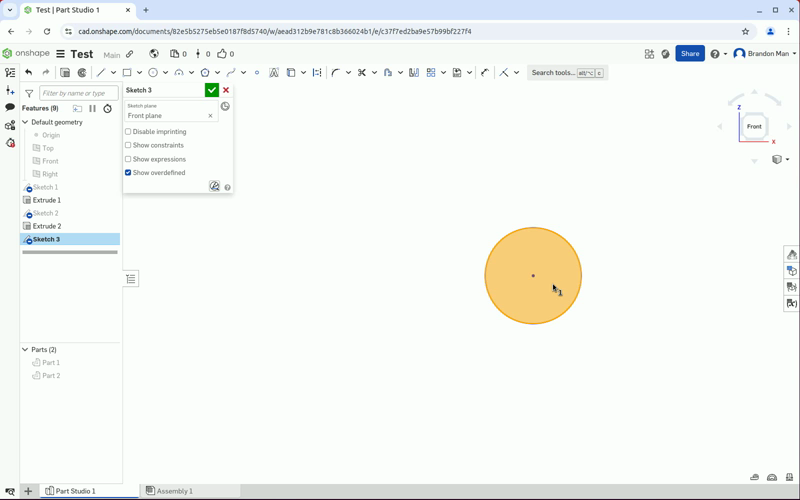
scroll(-6)
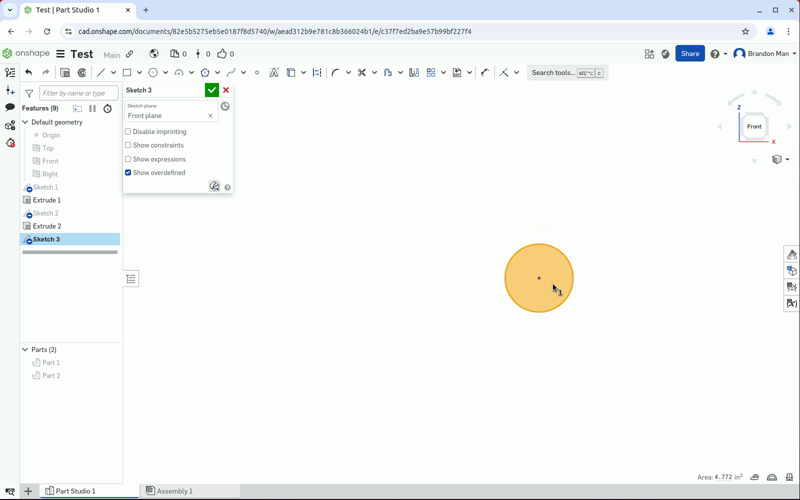
scroll(-6)
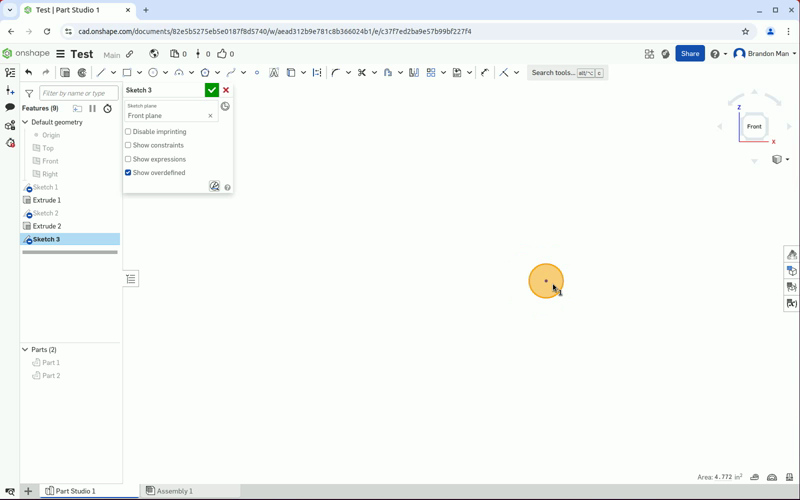
scroll(-6)
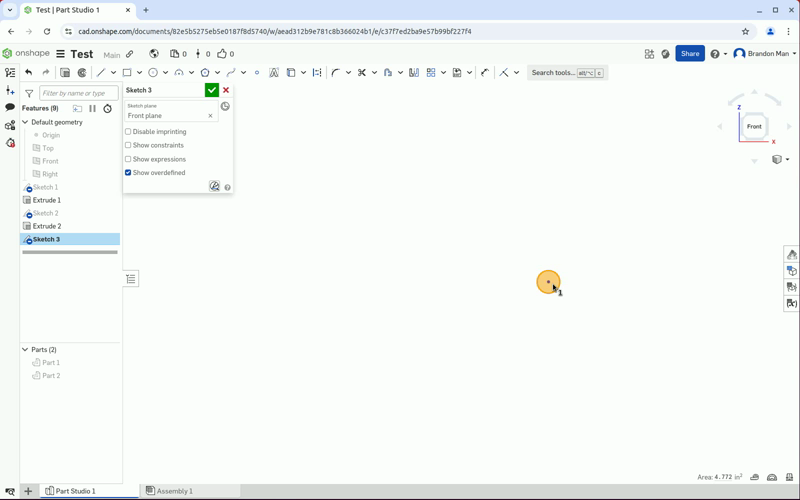
scroll(-6)
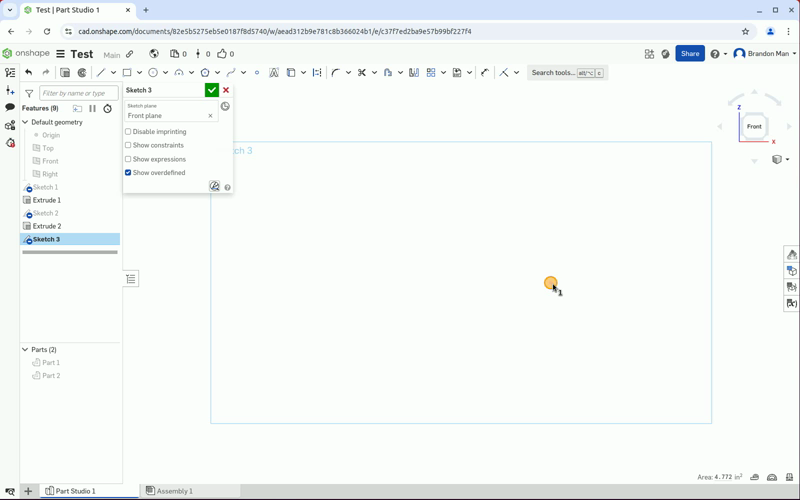
mouse_move(73, 352)
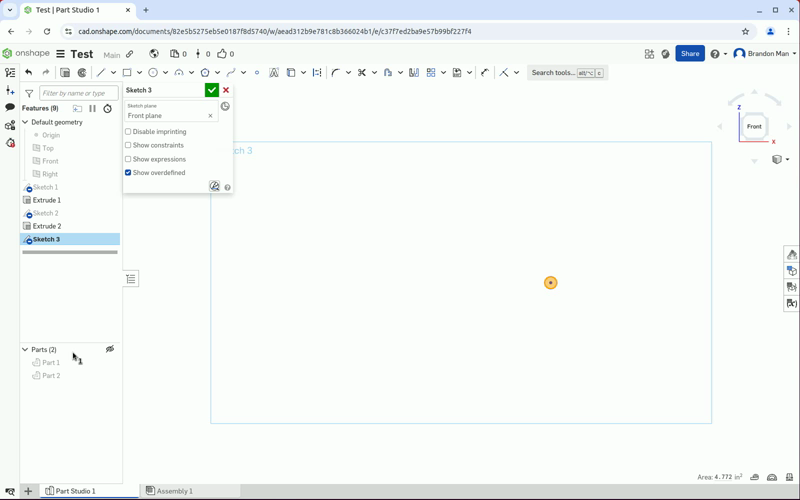
key(shift+y)
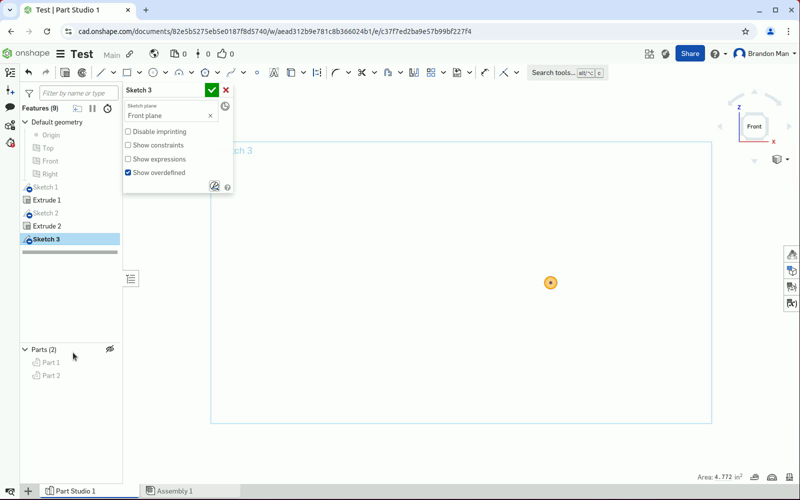
key(shift+e)
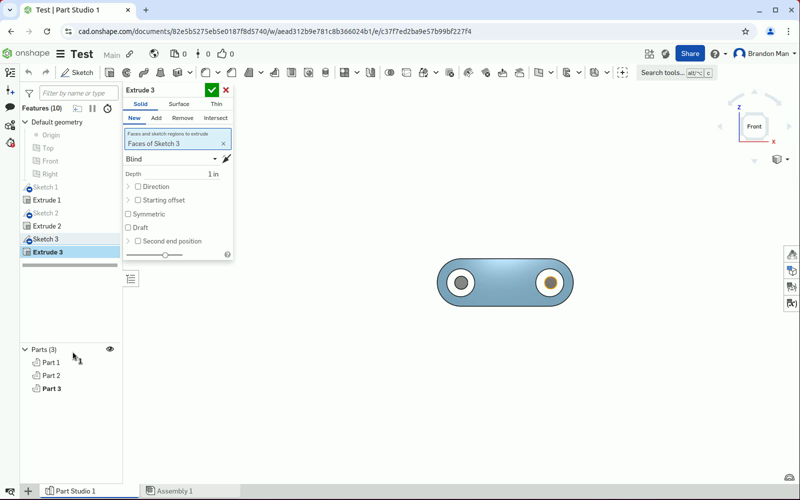
mouse_move(143, 106)
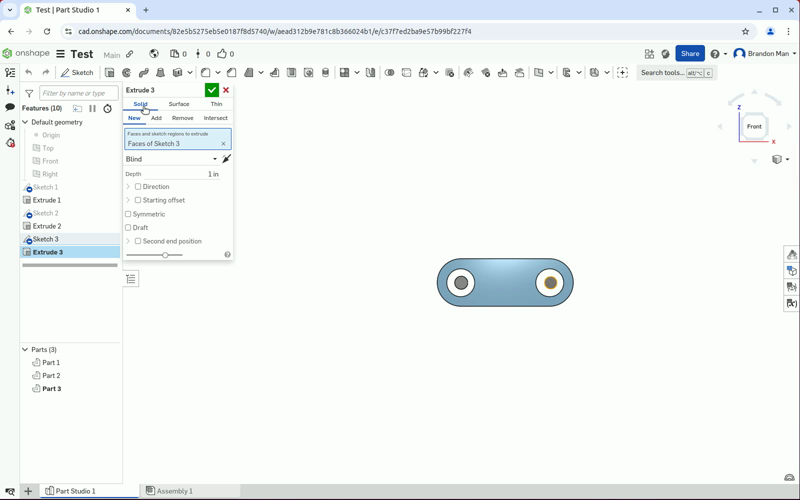
click(143, 106)
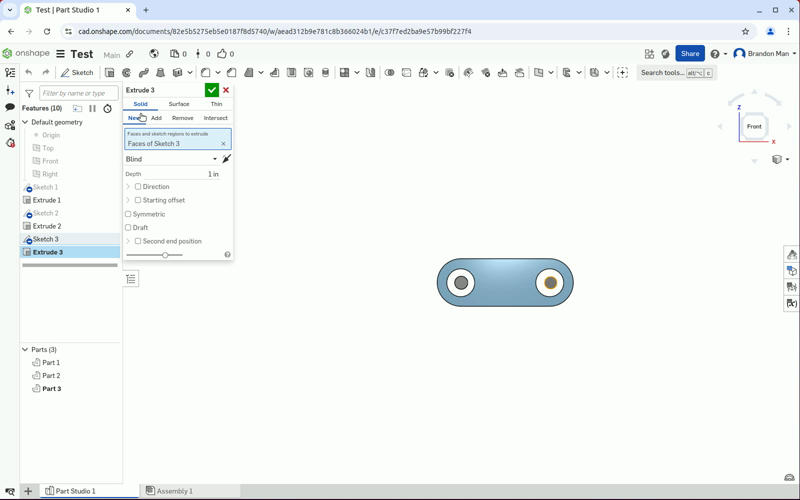
mouse_move(137, 120)
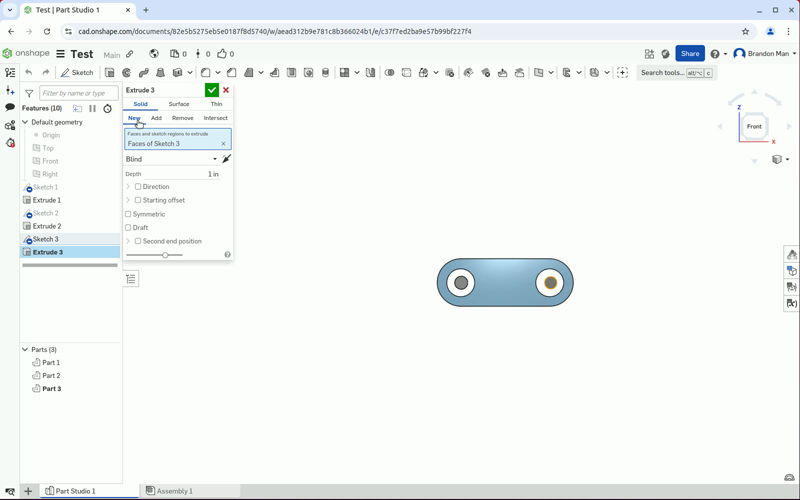
click(137, 120)
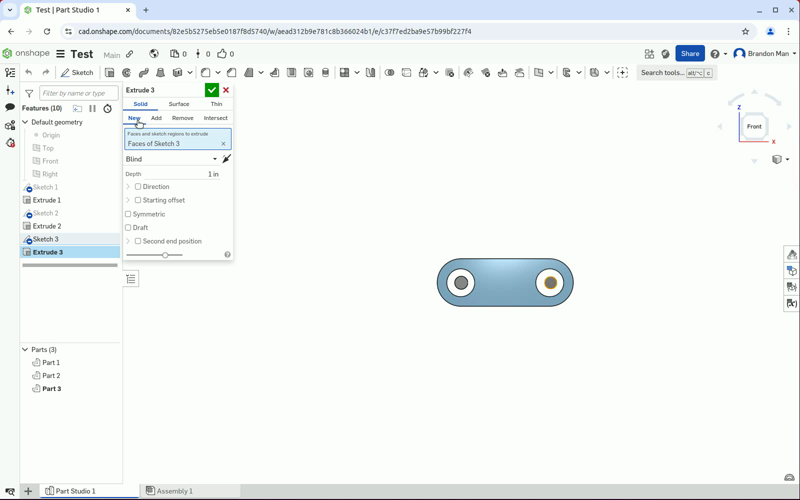
key(tab, 4)
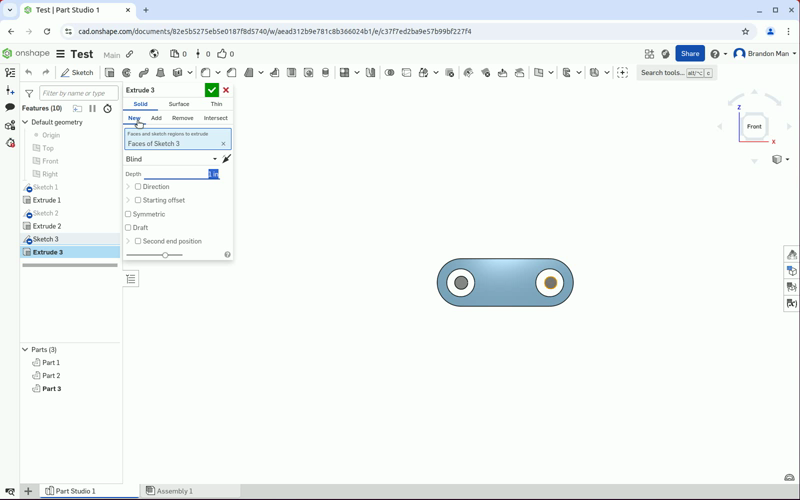
text(6.018)
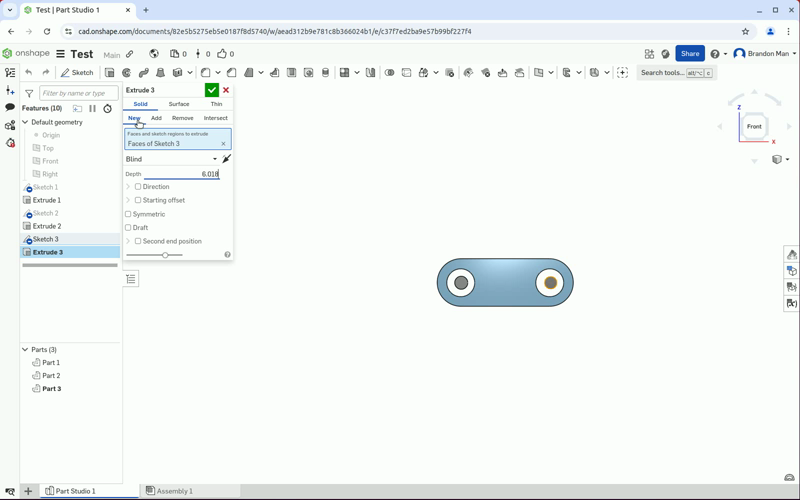
key(enter)
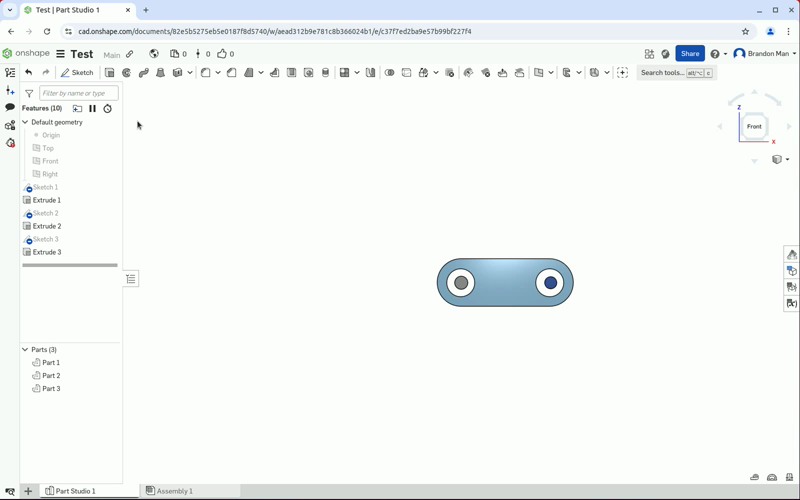
key(shift+h)
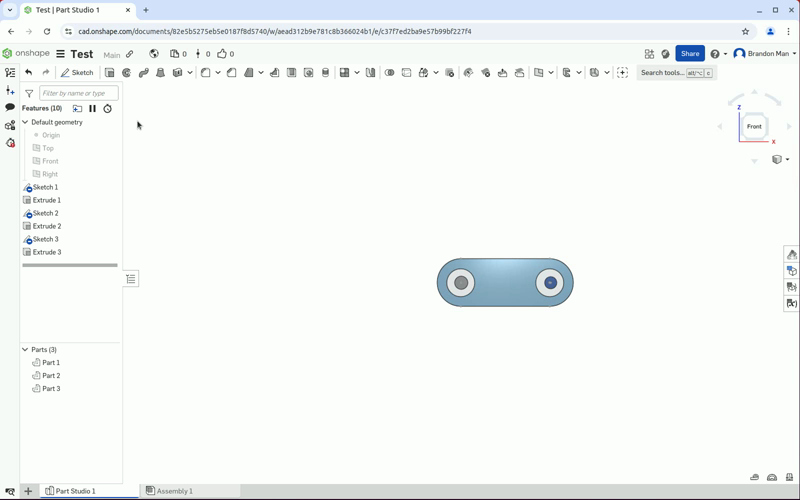
key(shift+h)
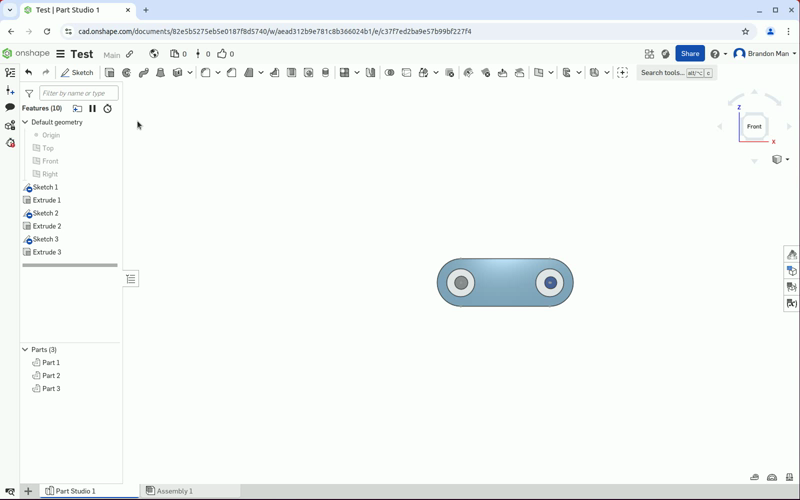
key(shift+7)
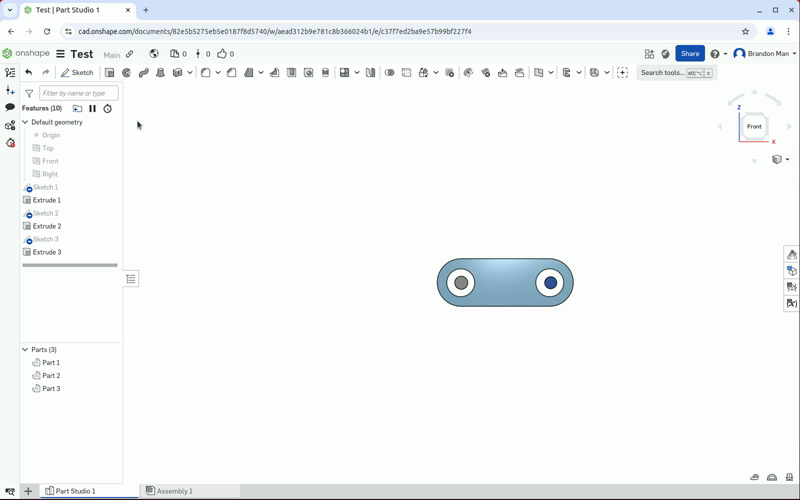
key(left, 2)
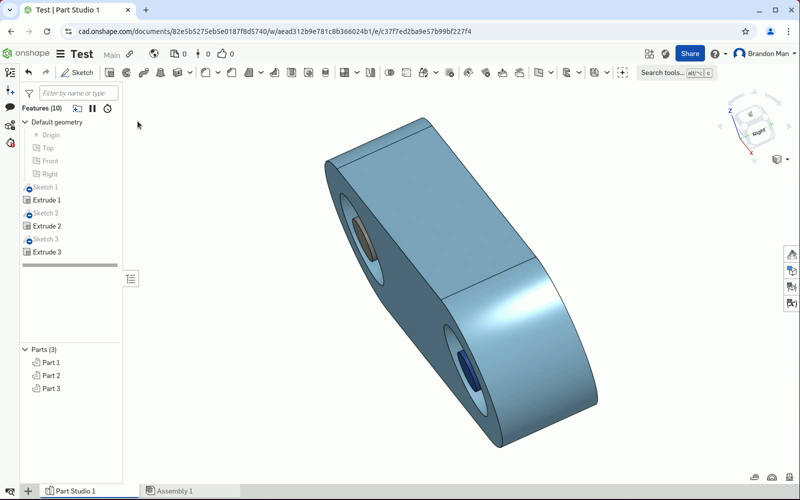
key(down, 2)
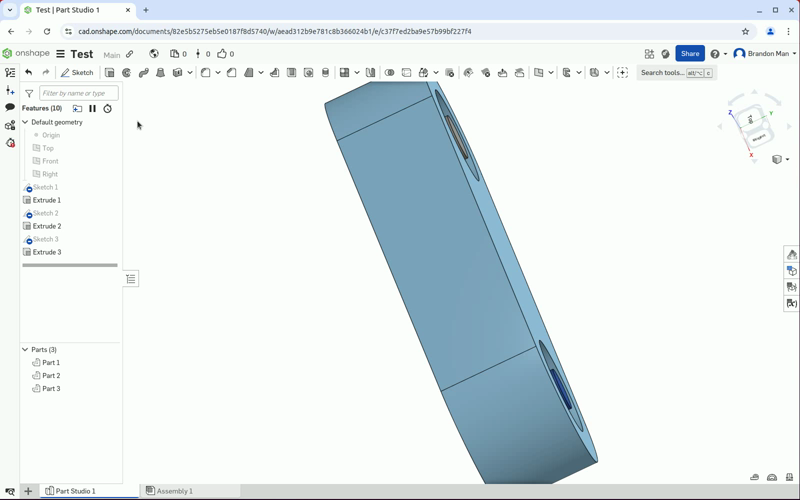
key(up, 2)
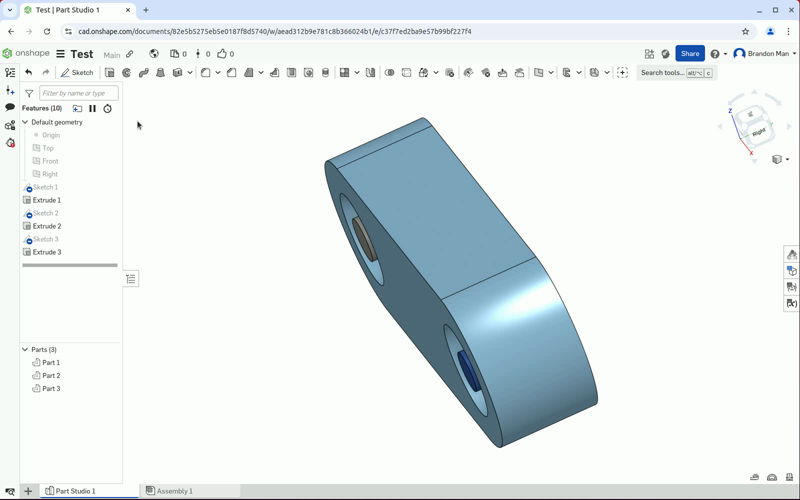
key(right, 2)
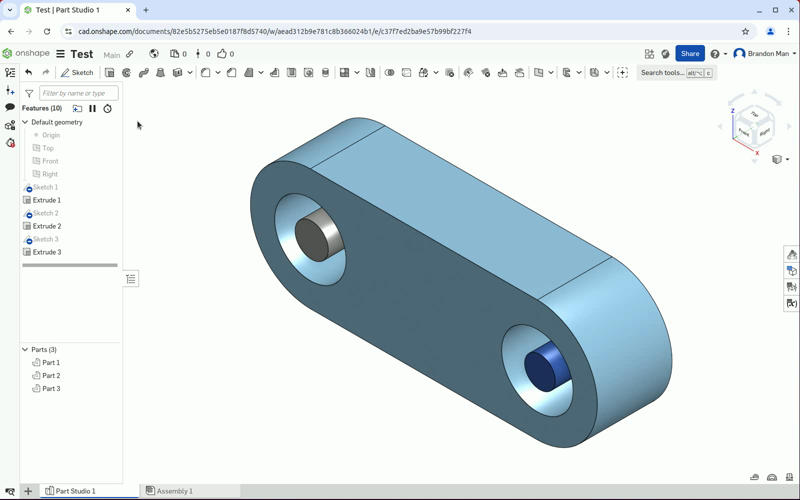
mouse_move(73, 189)
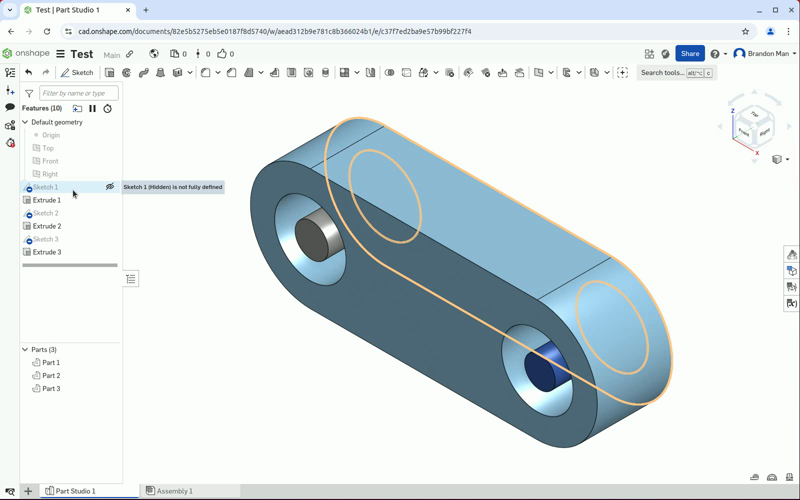
click(73, 189)